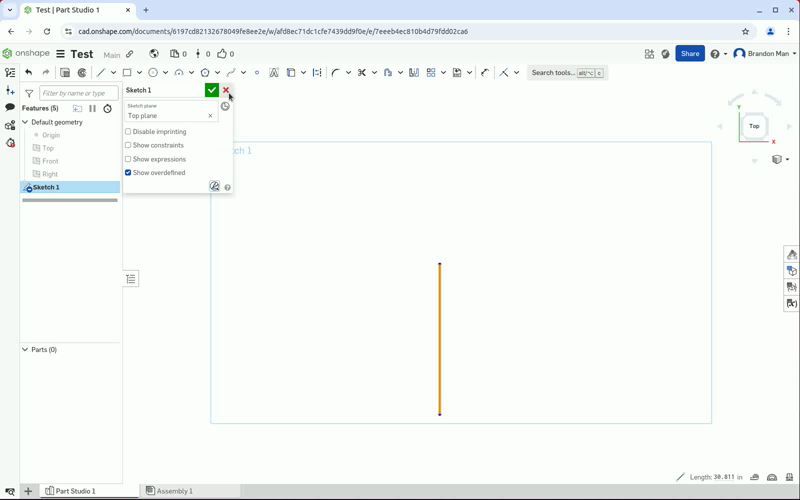
key(shift+h)
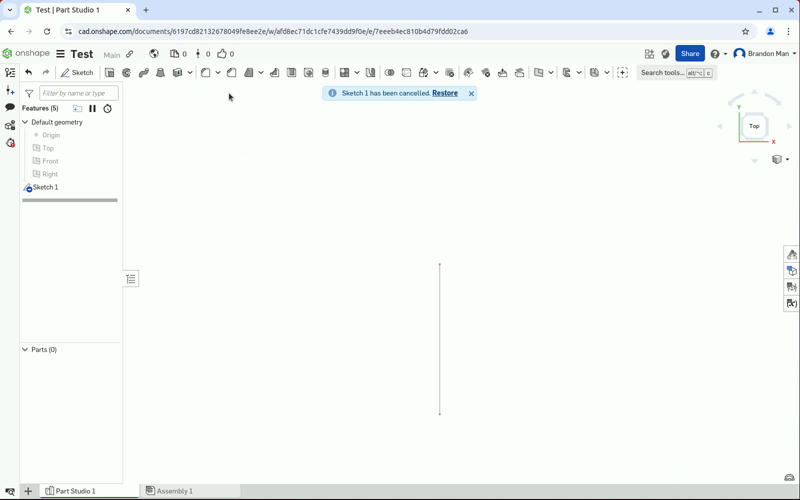
key(shift+s)
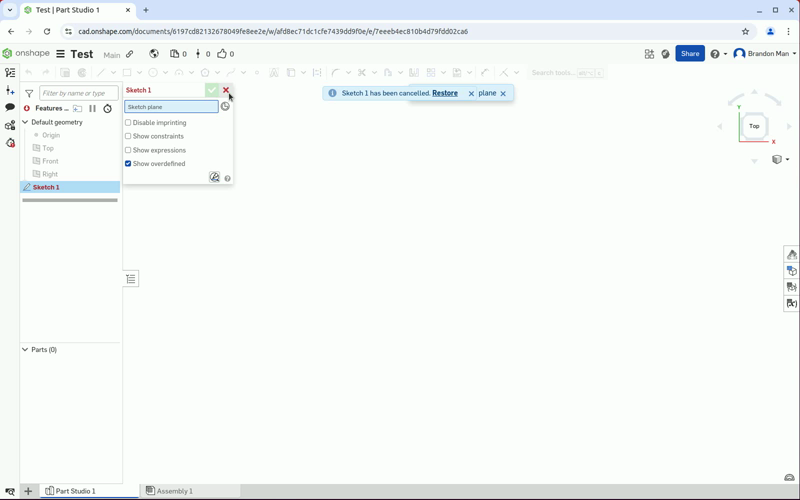
mouse_move(73, 150)
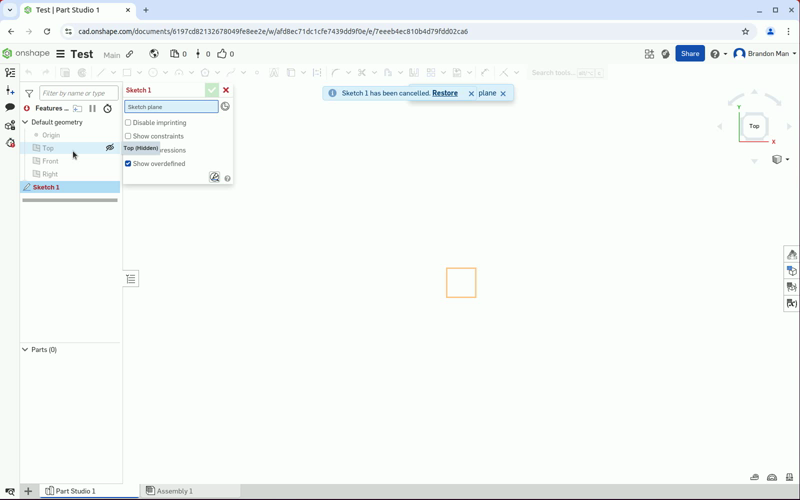
click(73, 150)
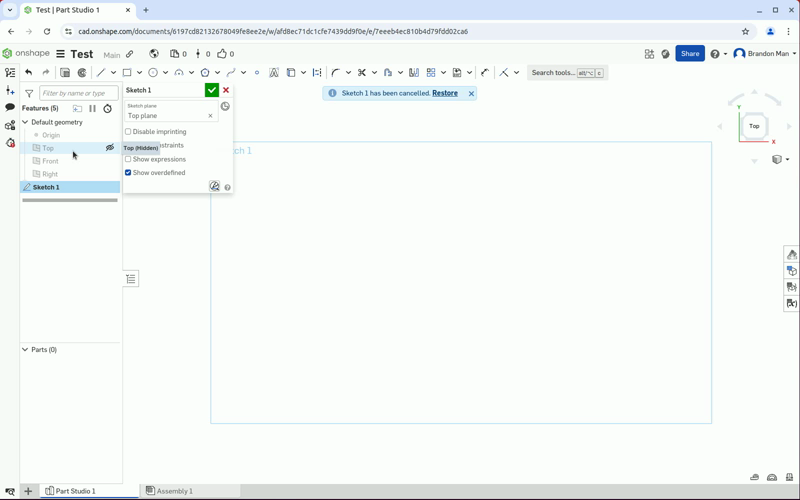
mouse_move(73, 352)
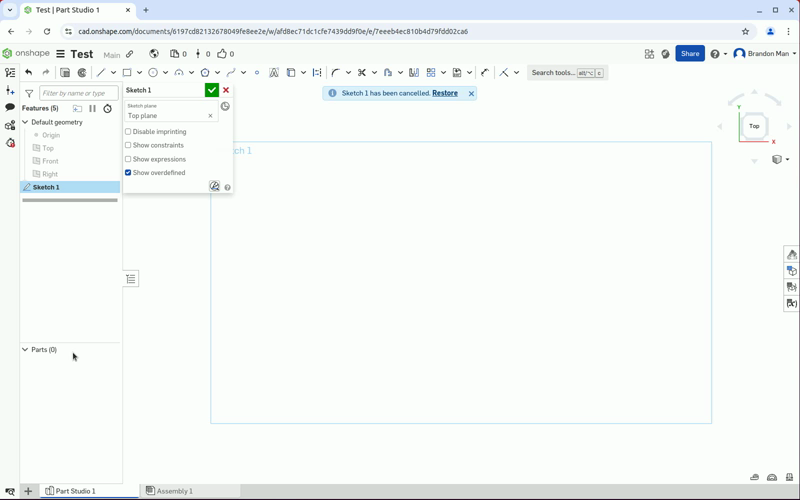
key(y)
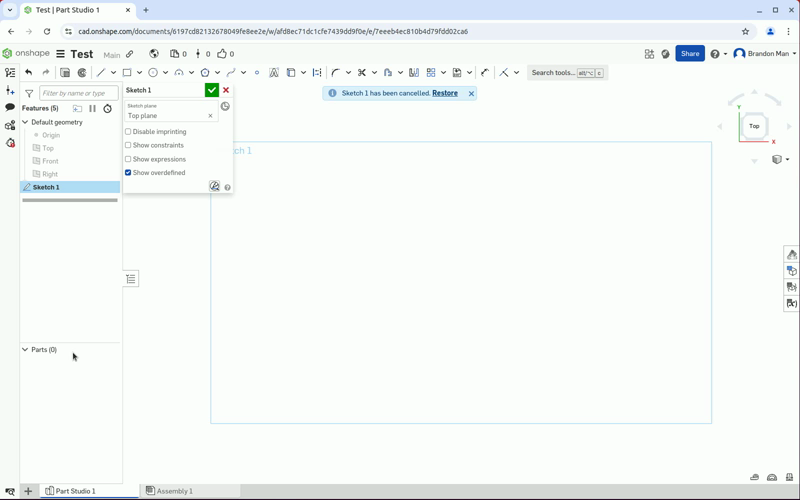
key(l)
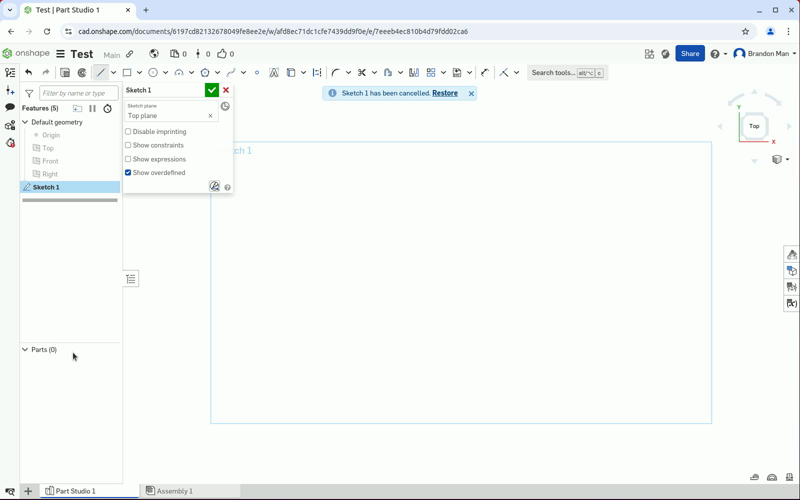
key_down(shift)
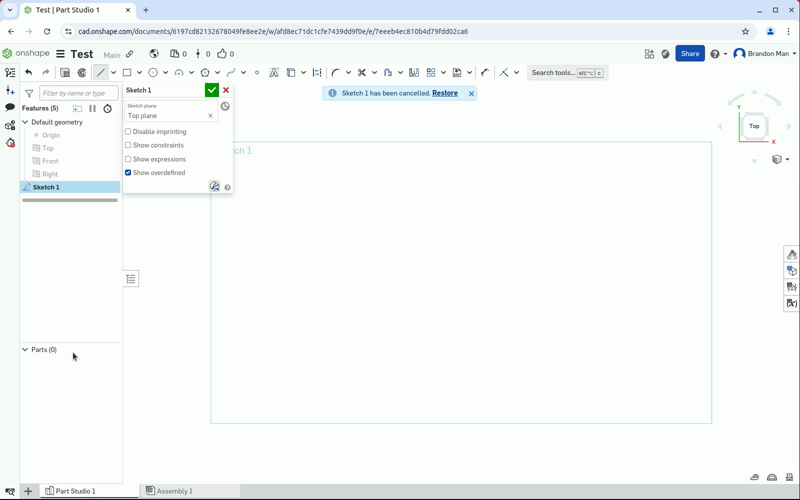
mouse_move(412, 395)
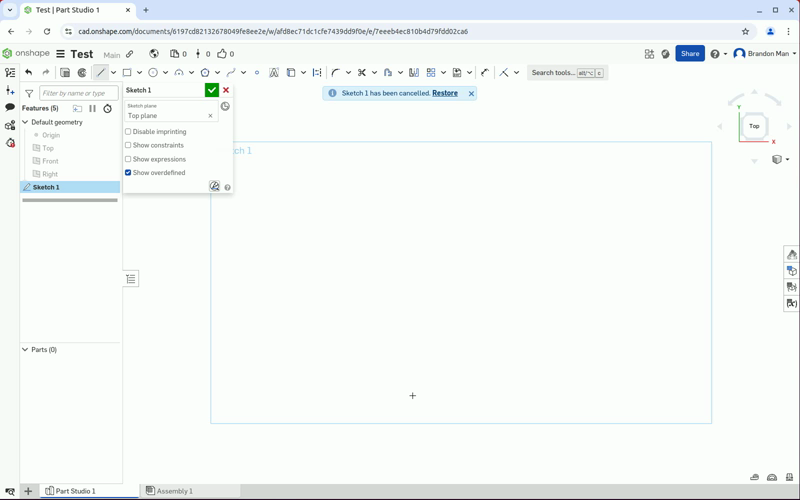
click(412, 395)
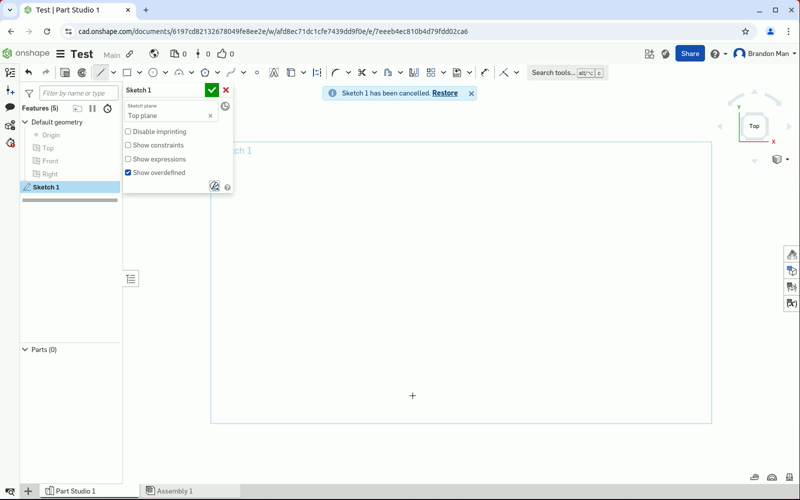
key_up(shift)
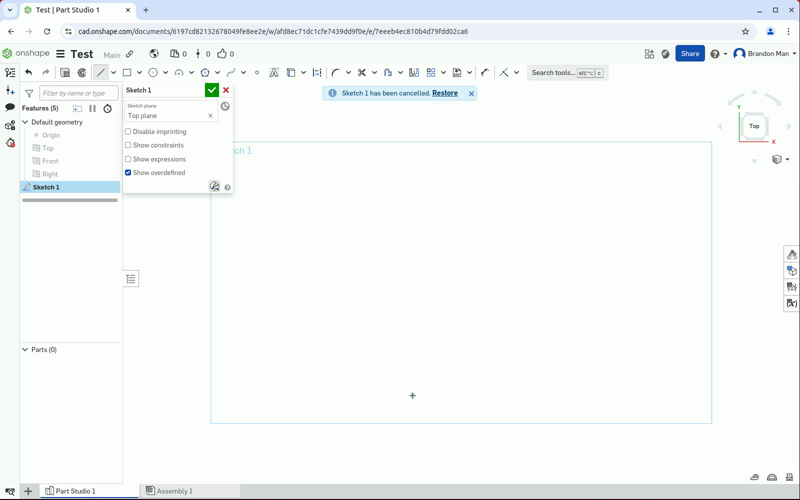
key_down(shift)
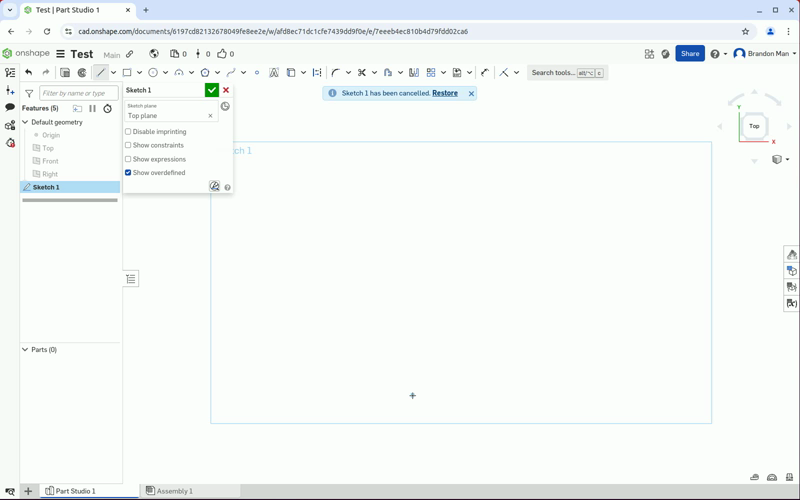
mouse_move(507, 395)
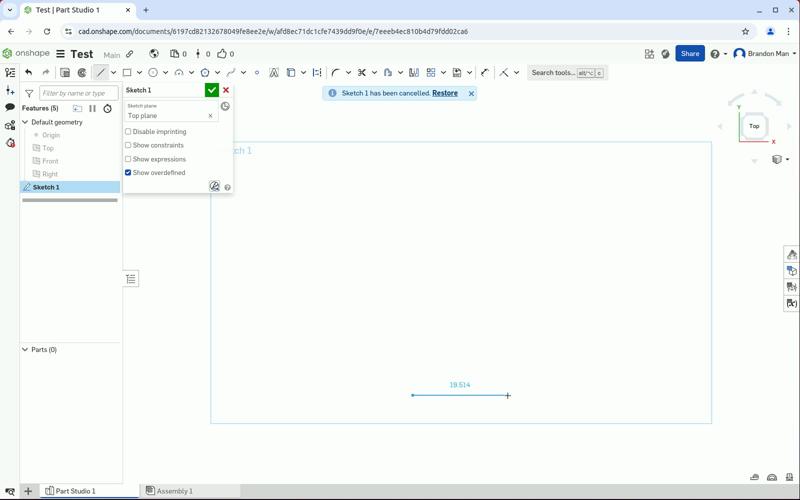
click(507, 395)
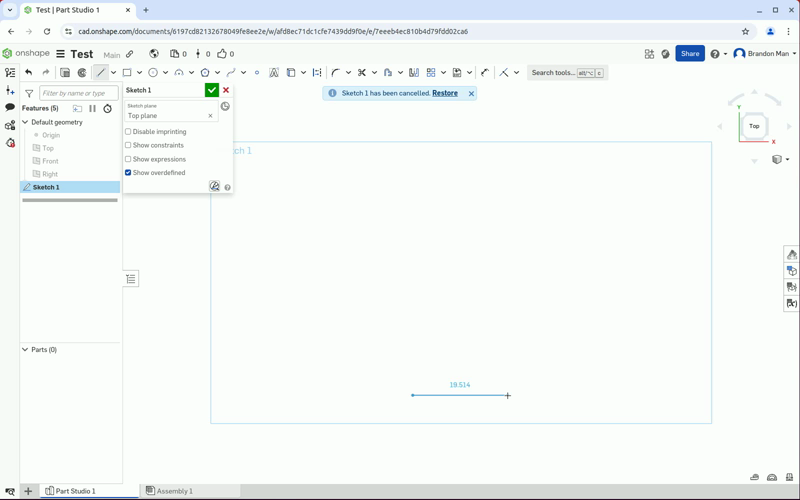
key_up(shift)
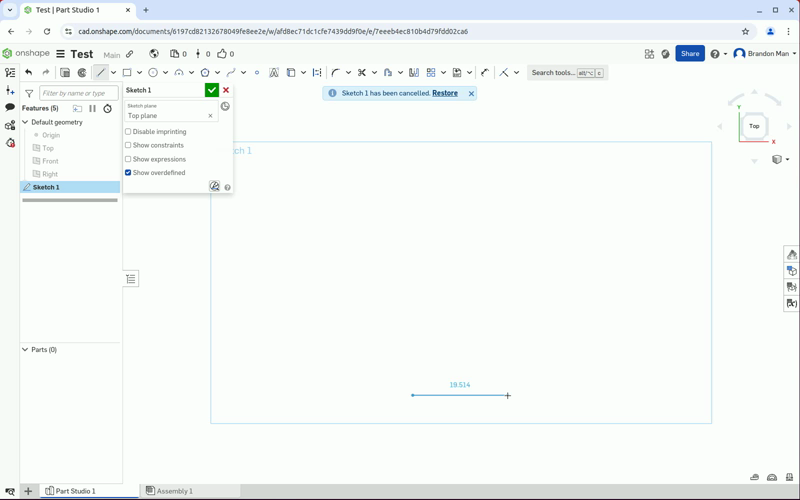
key_down(shift)
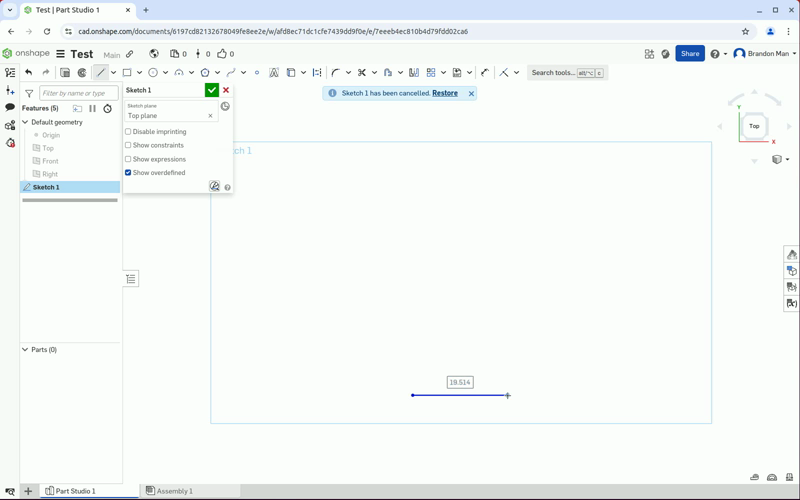
mouse_move(537, 395)
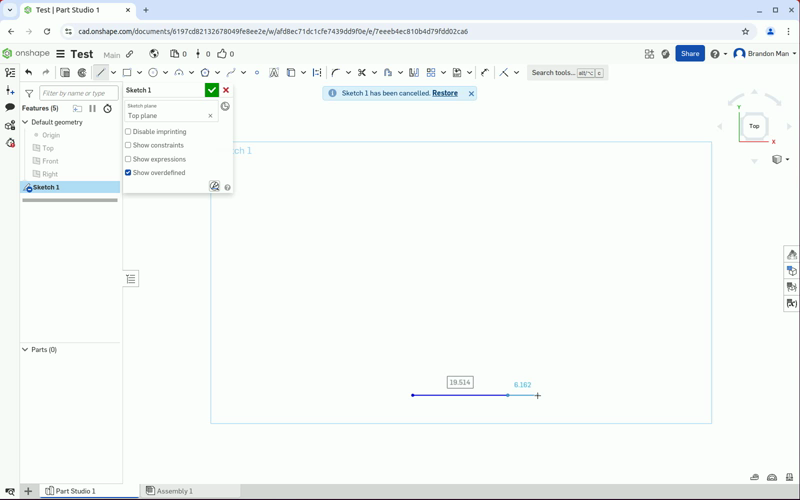
mouse_move(507, 360)
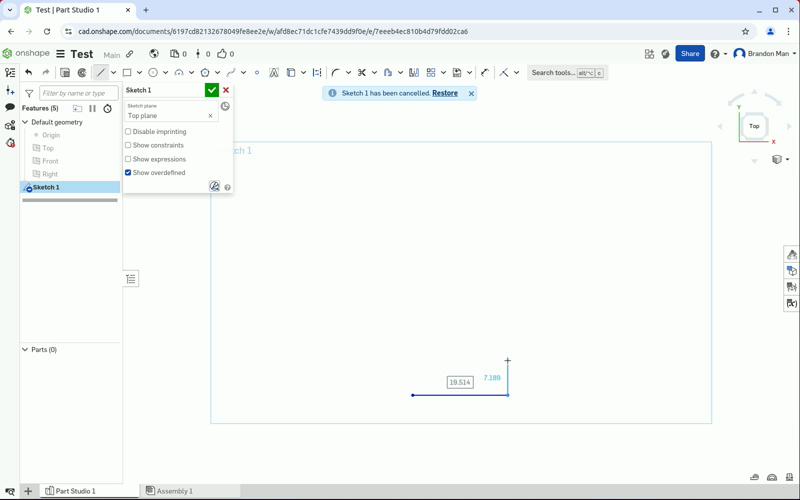
click(507, 360)
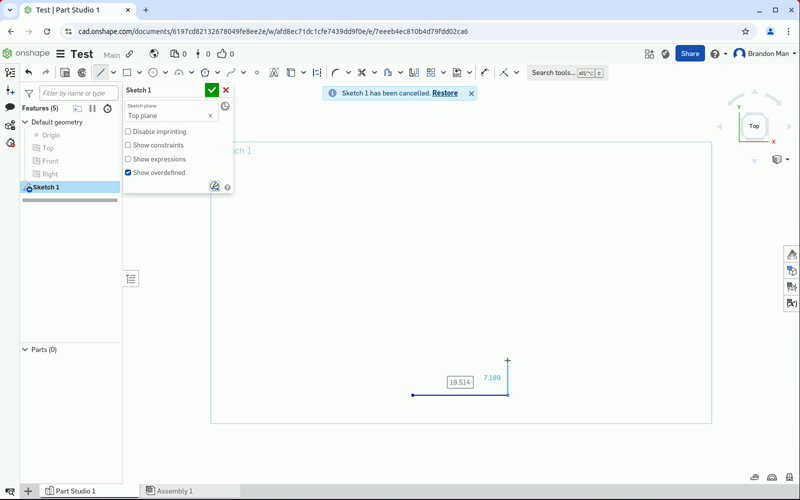
key_up(shift)
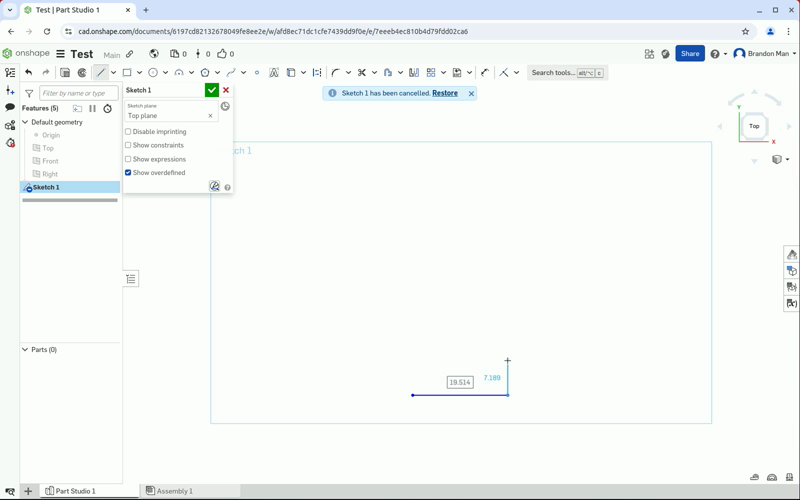
key_down(shift)
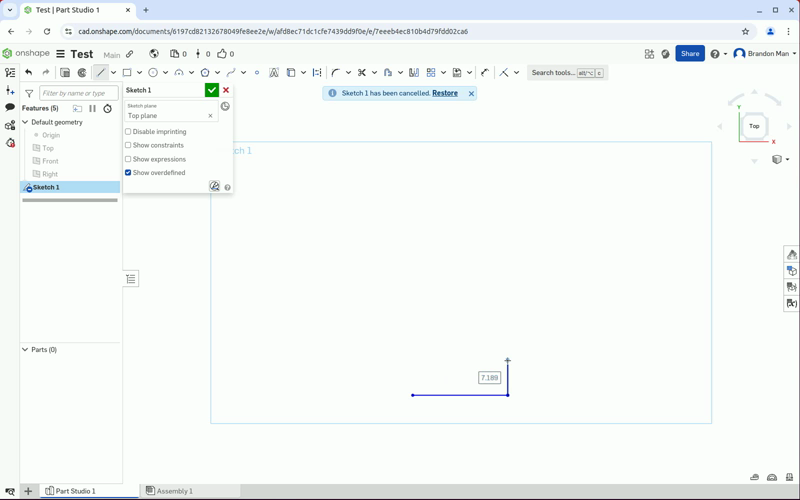
mouse_move(412, 360)
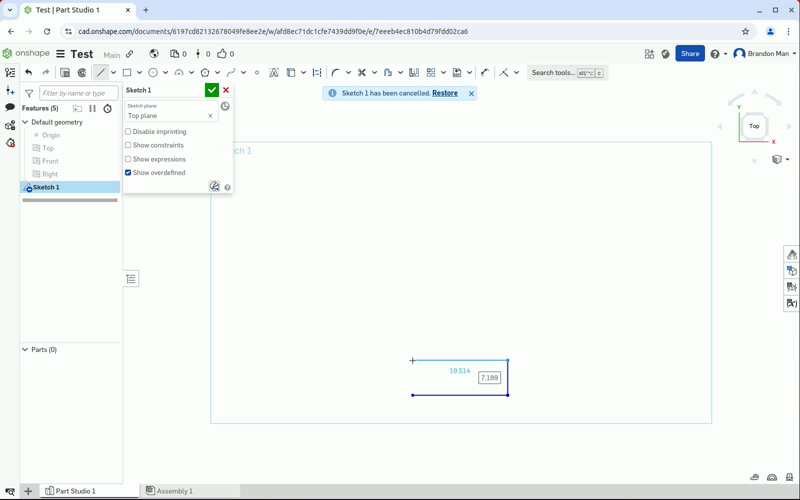
click(412, 360)
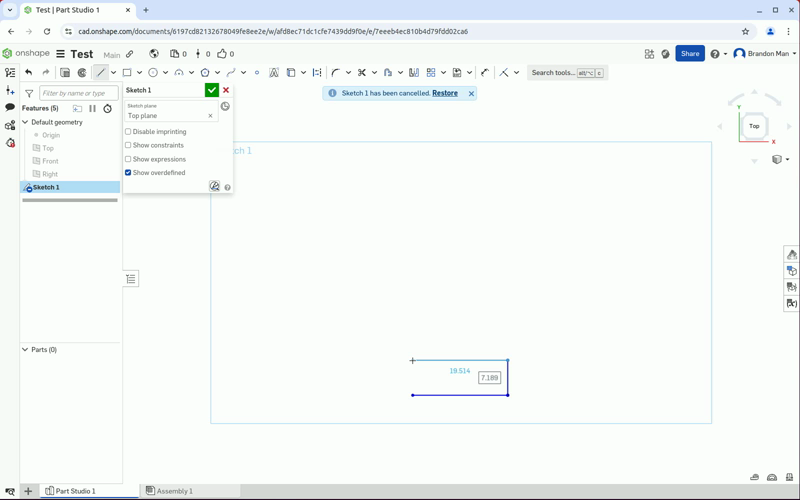
key_up(shift)
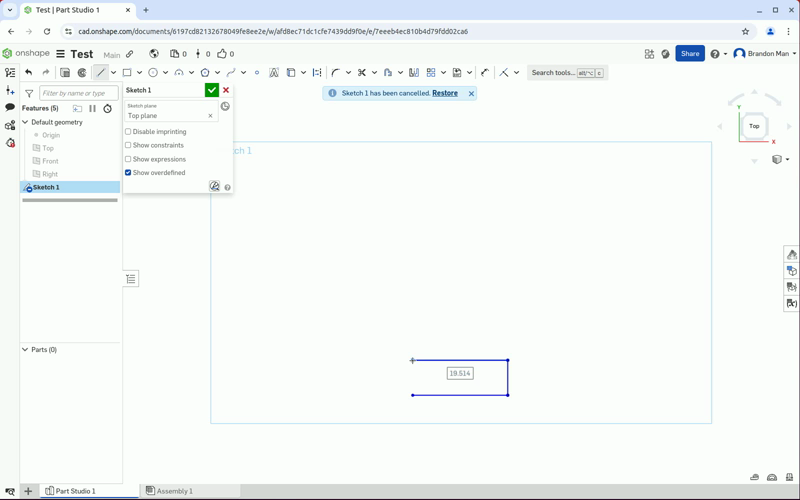
mouse_move(442, 360)
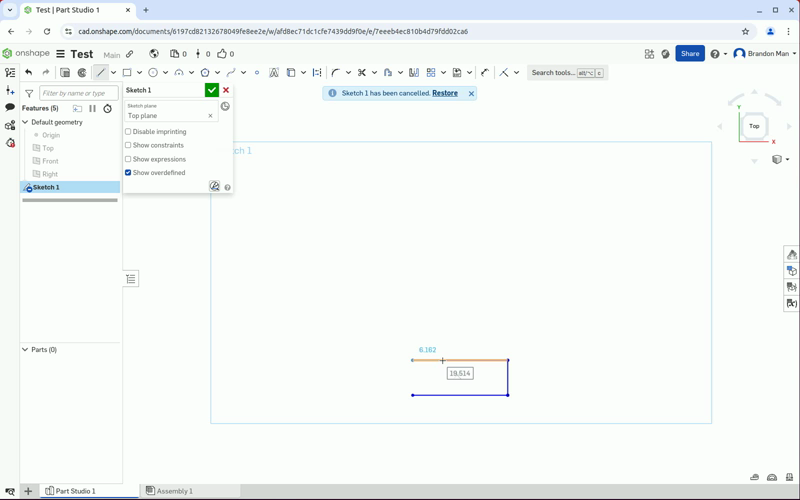
key_down(shift)
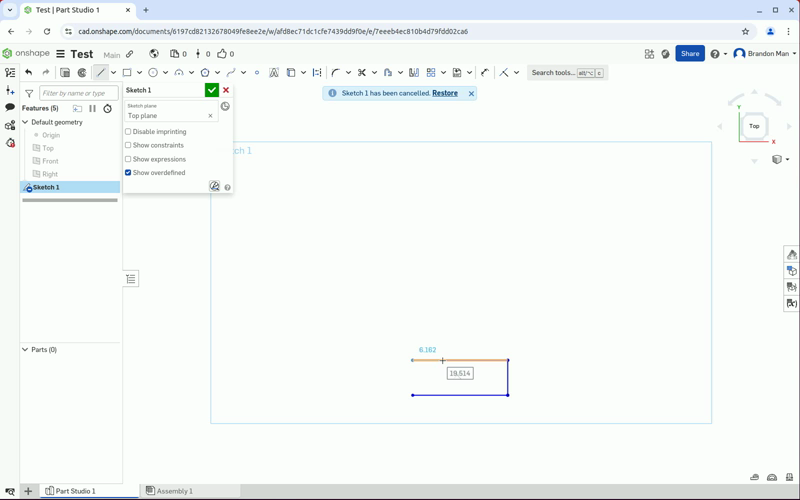
mouse_move(412, 395)
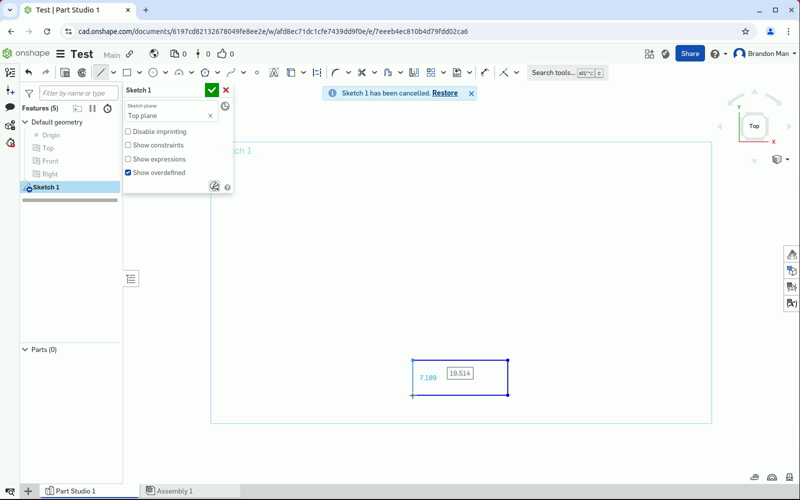
key_up(shift)
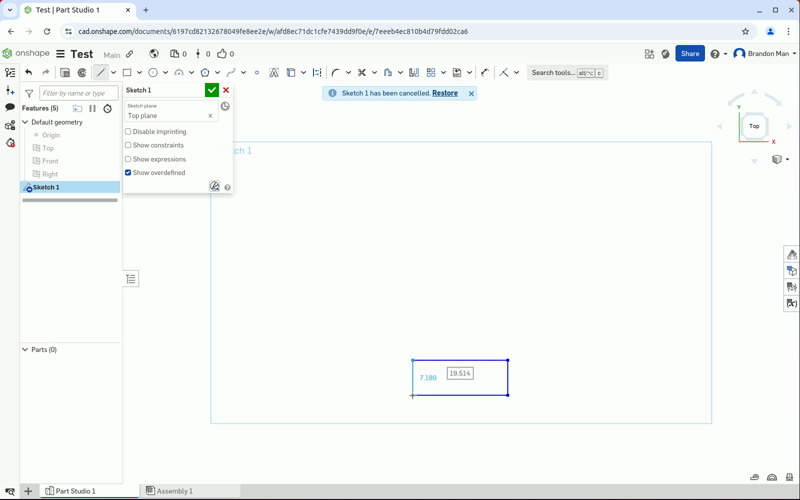
click(412, 395)
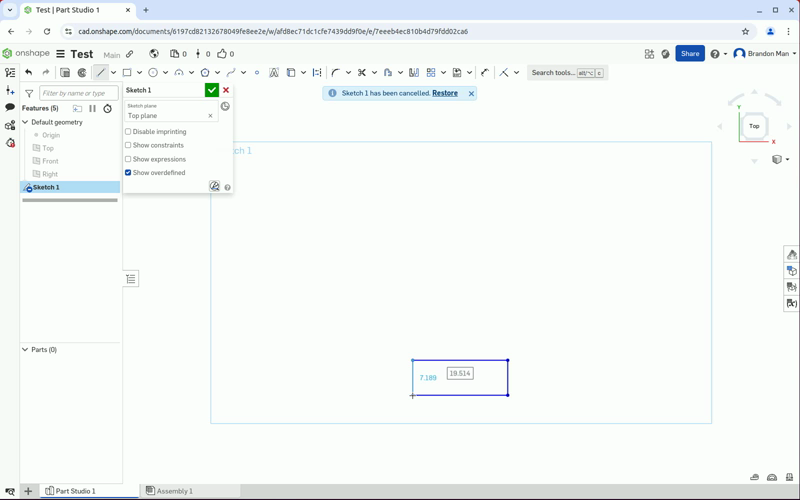
key(esc)
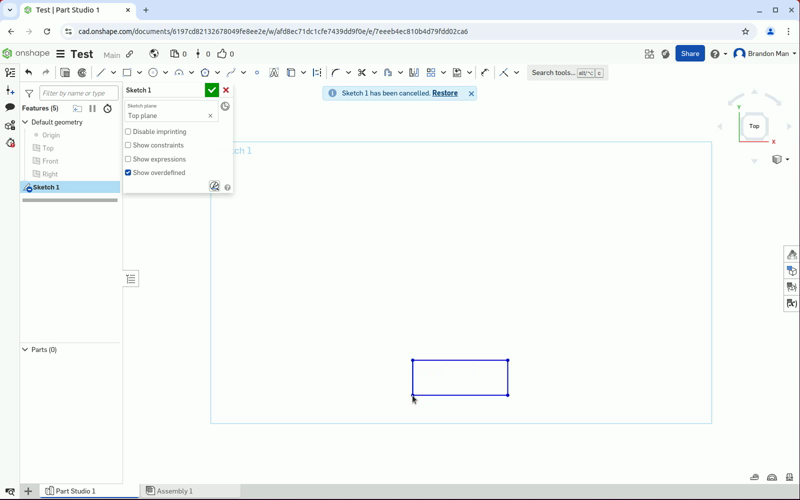
mouse_move(497, 372)
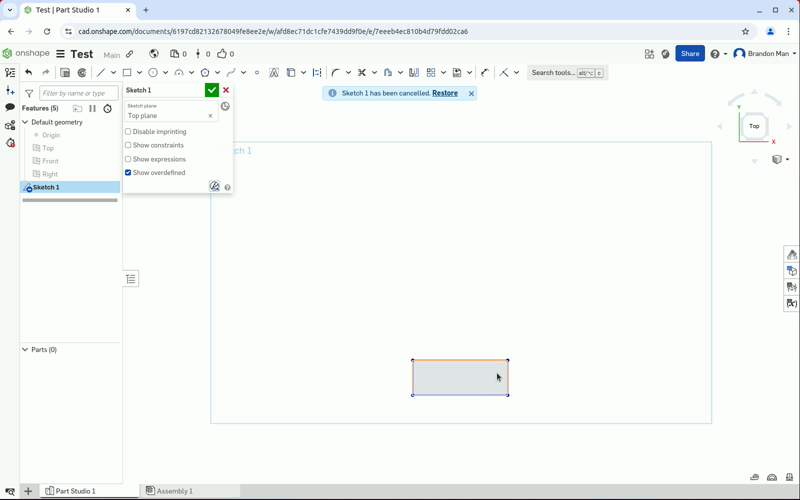
click(497, 372)
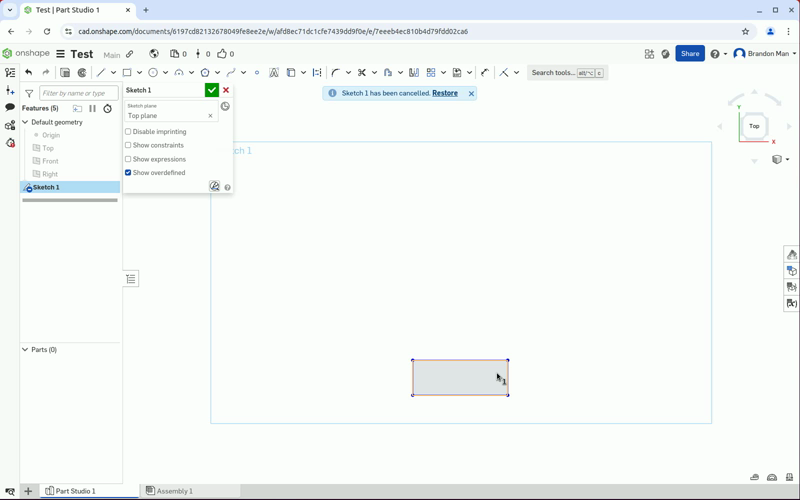
mouse_move(73, 352)
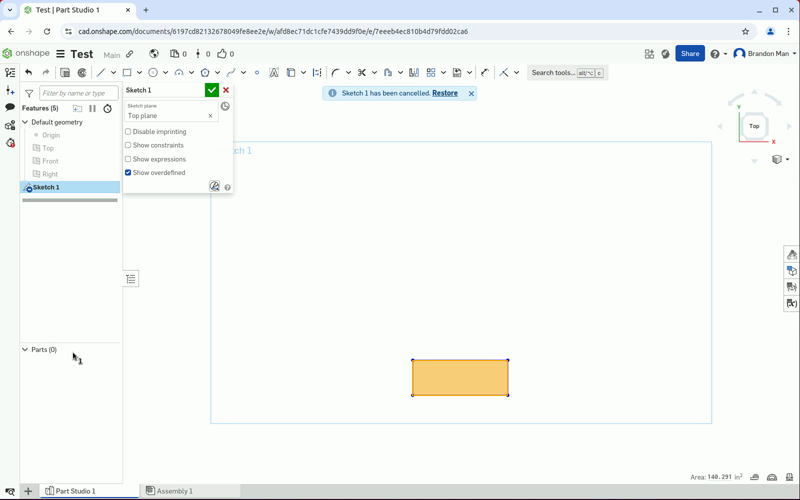
key(shift+y)
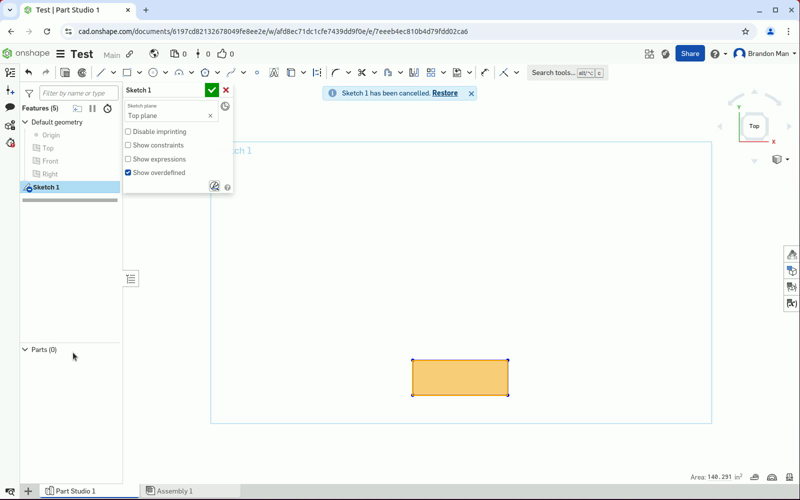
key(shift+e)
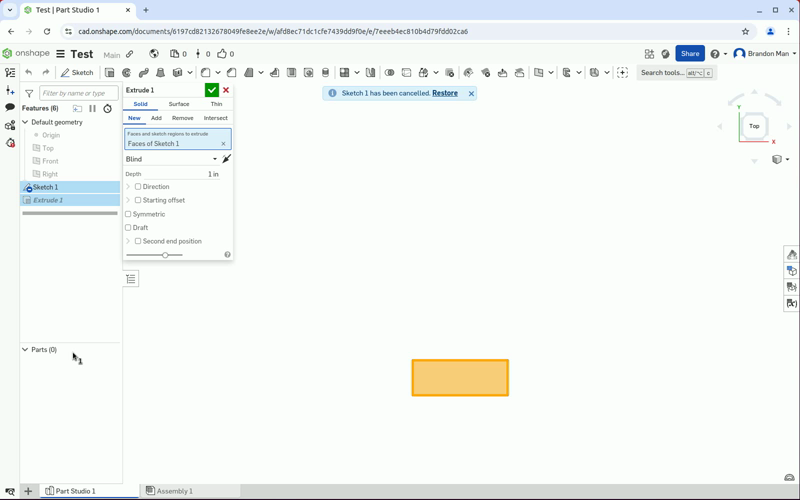
mouse_move(143, 106)
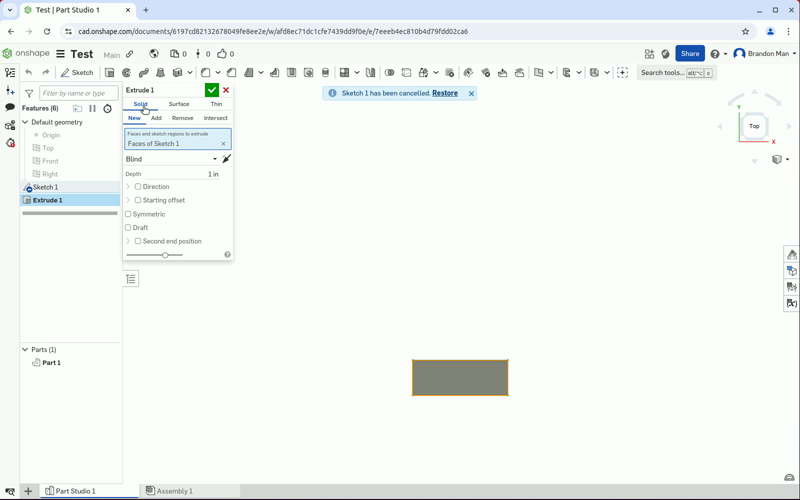
click(143, 106)
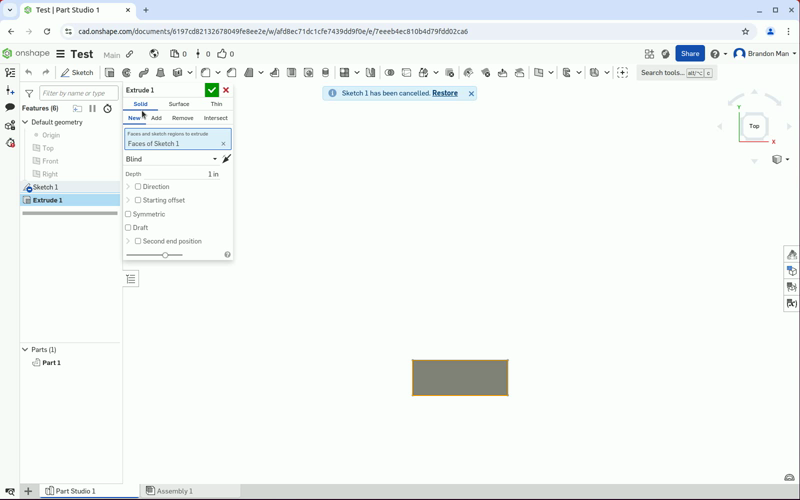
mouse_move(137, 120)
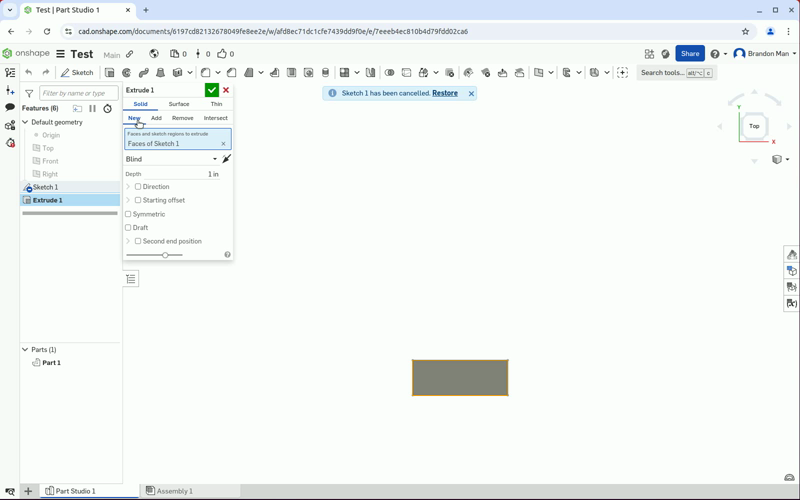
click(137, 120)
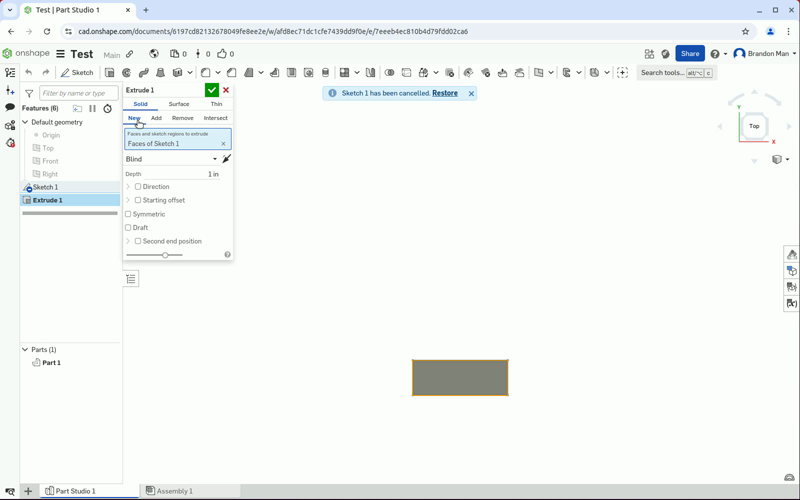
key(tab, 4)
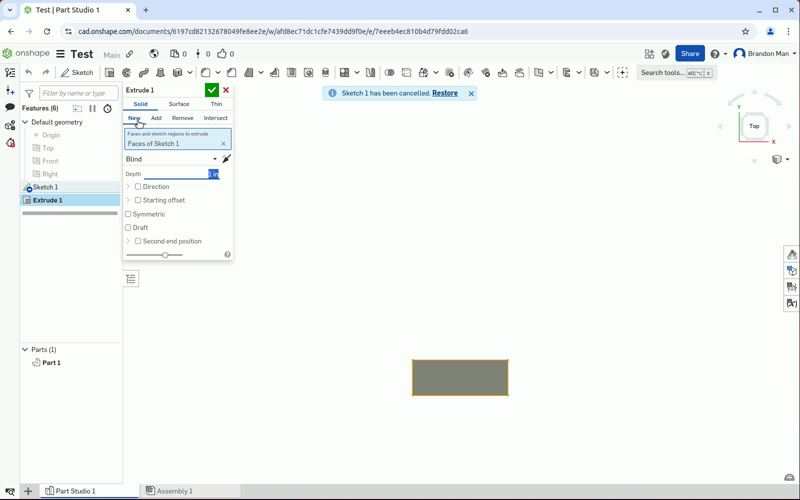
text(20.22)
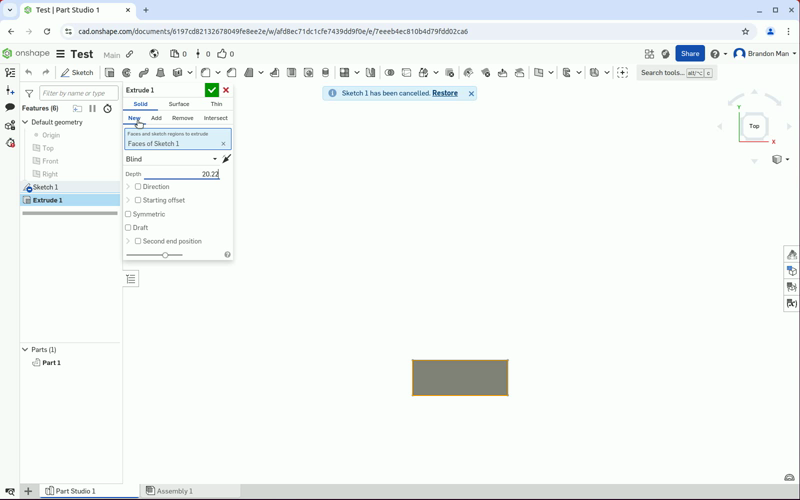
key(enter)
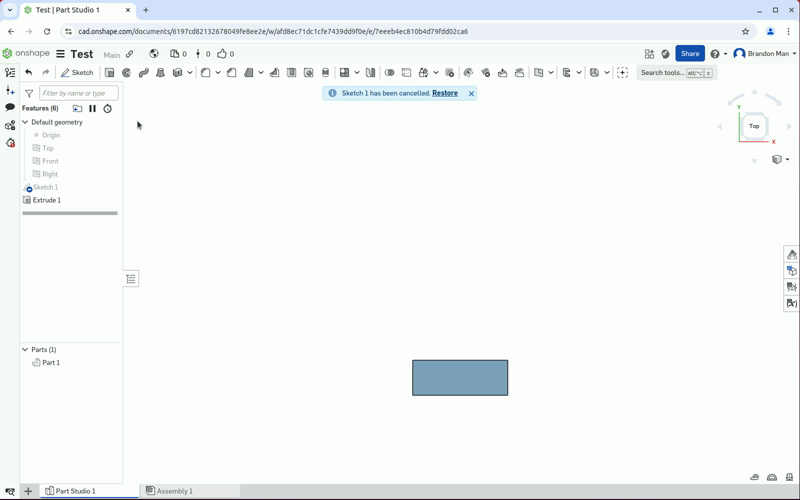
key(shift+h)
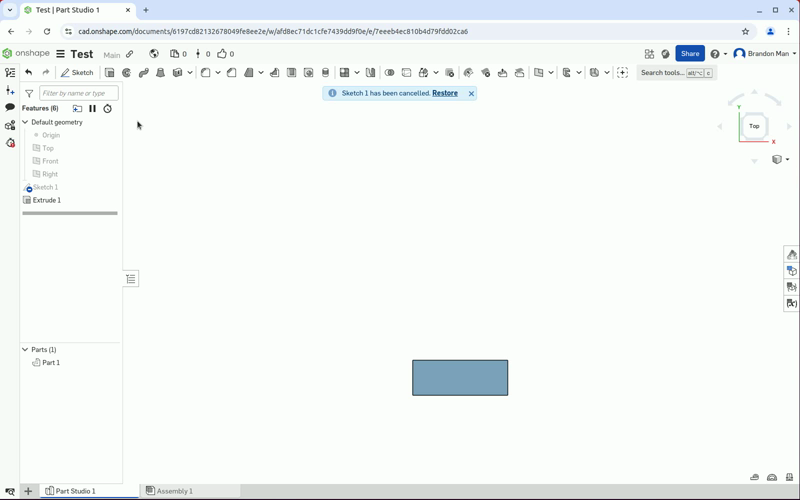
key(shift+h)
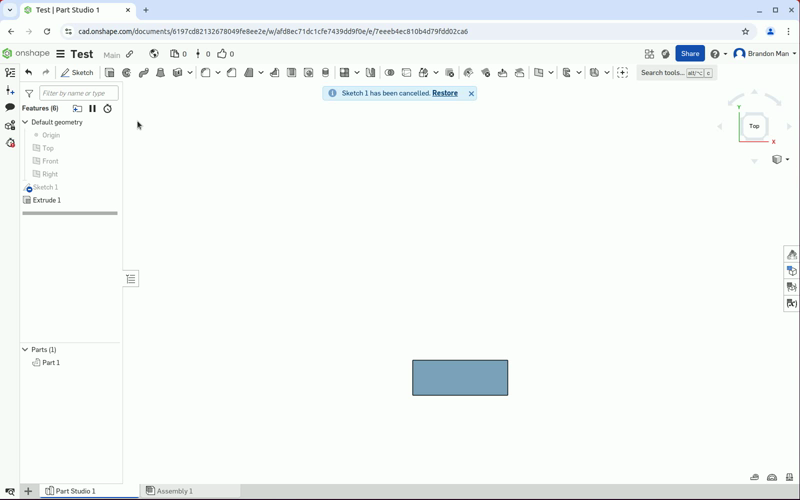
mouse_move(73, 189)
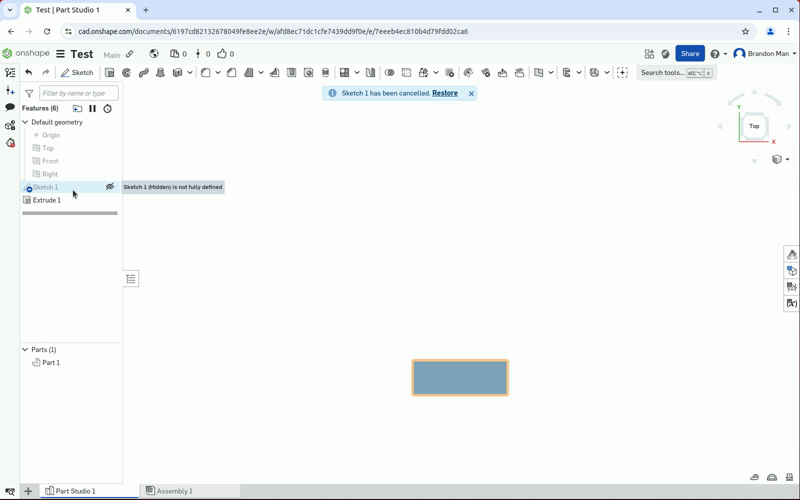
click(73, 189)
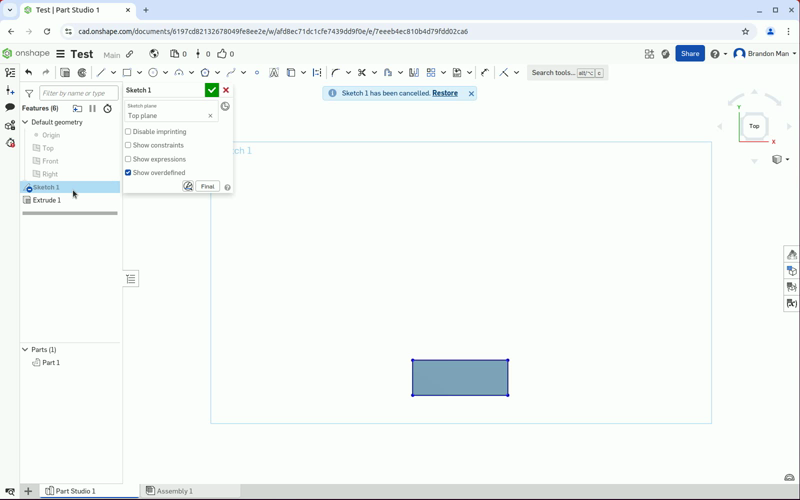
mouse_move(229, 92)
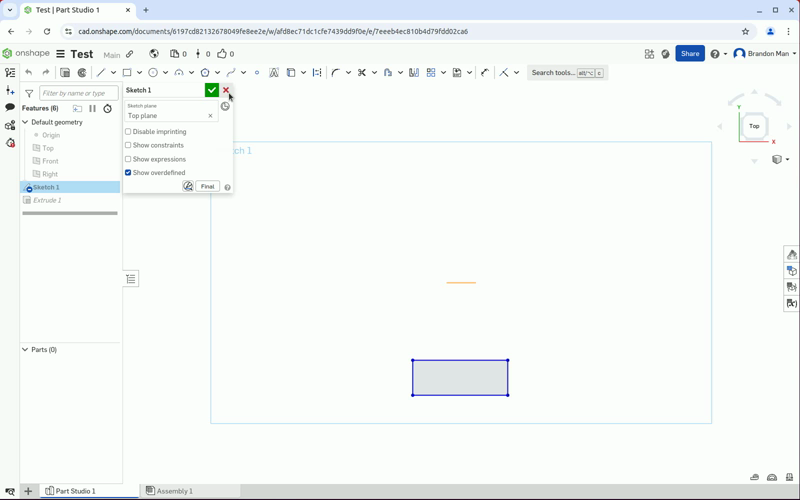
click(229, 92)
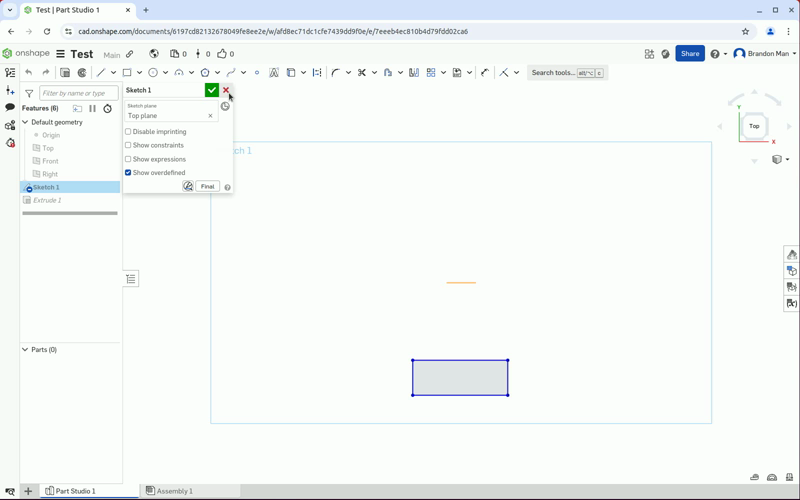
key(shift+s)
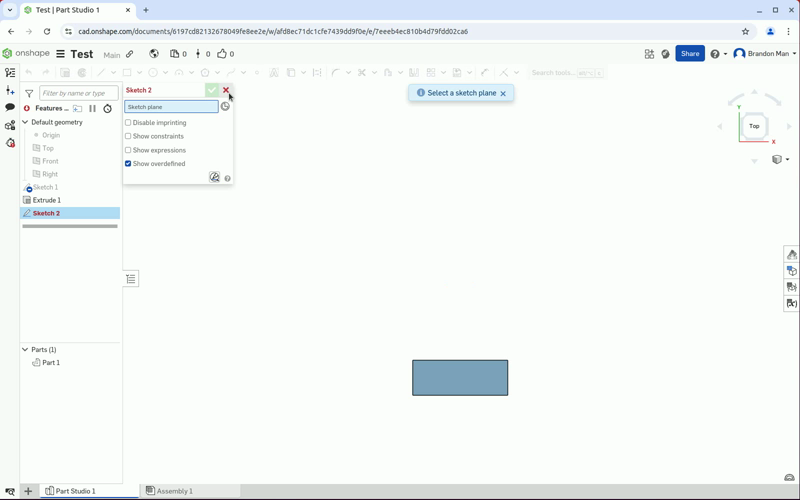
mouse_move(73, 150)
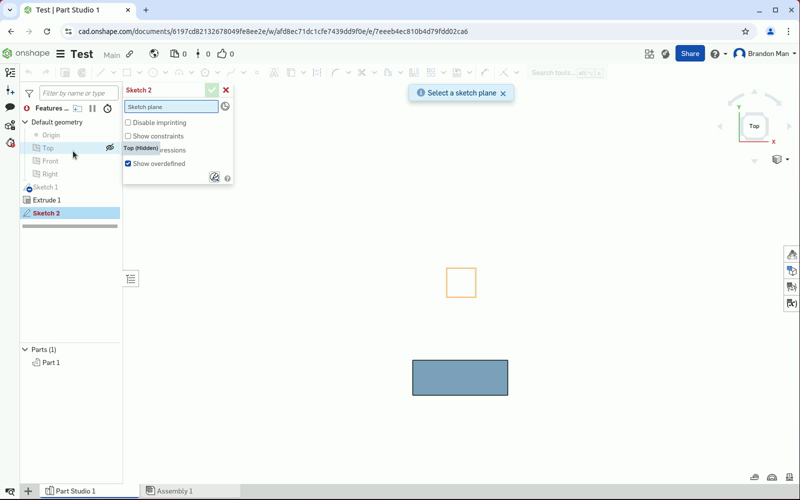
click(73, 150)
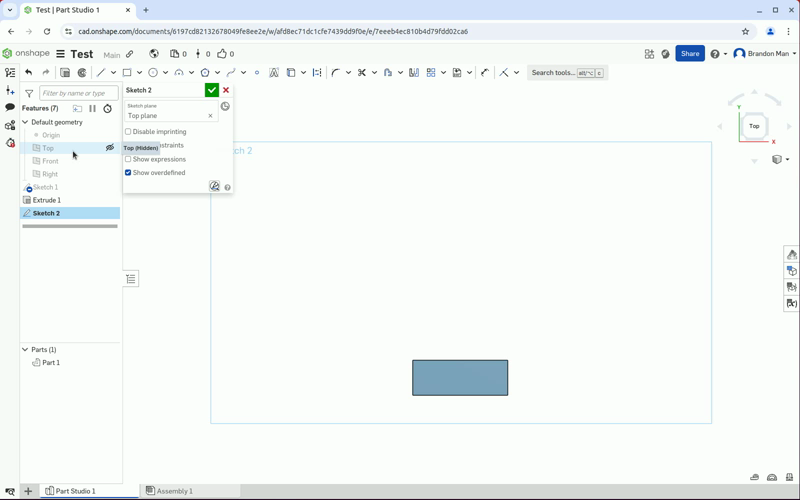
mouse_move(73, 352)
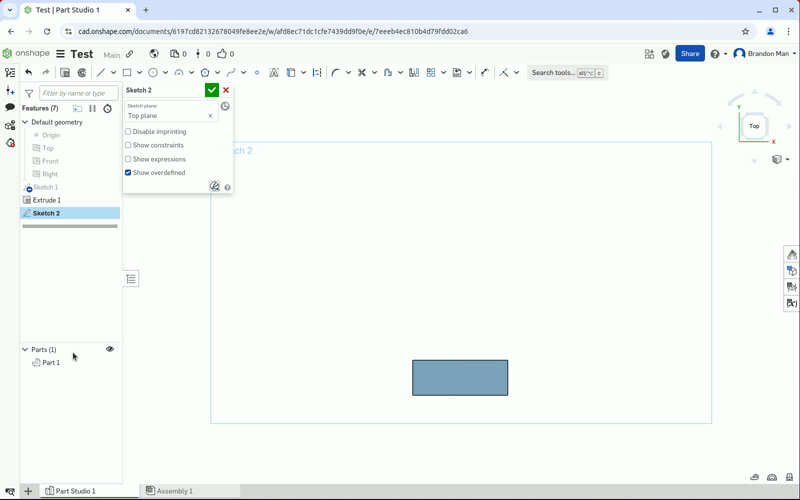
key(y)
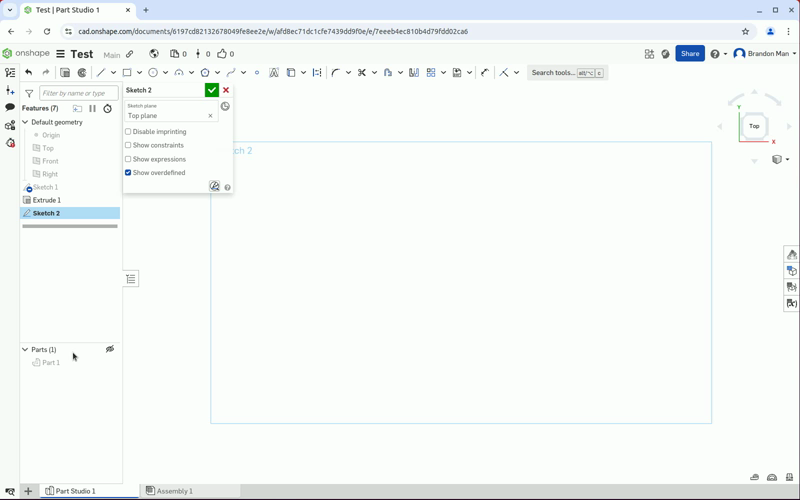
key(l)
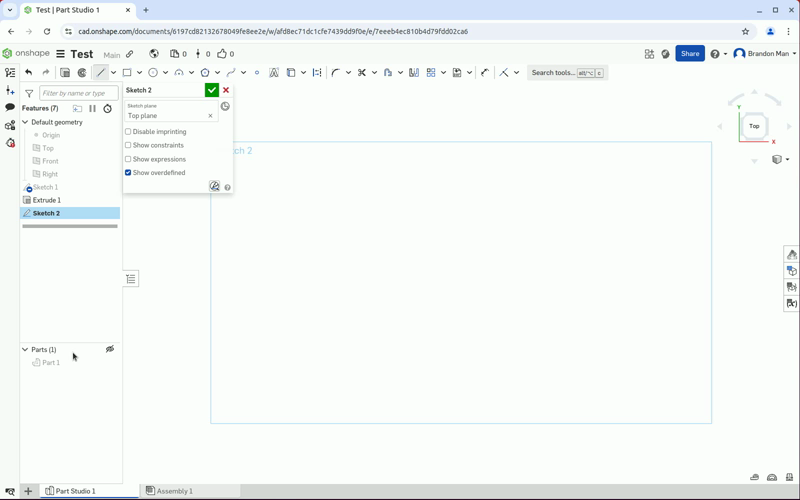
key_down(shift)
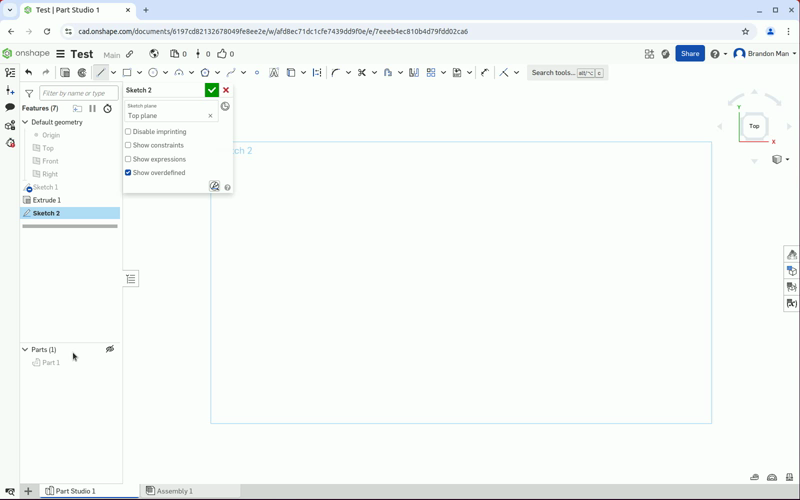
mouse_move(412, 205)
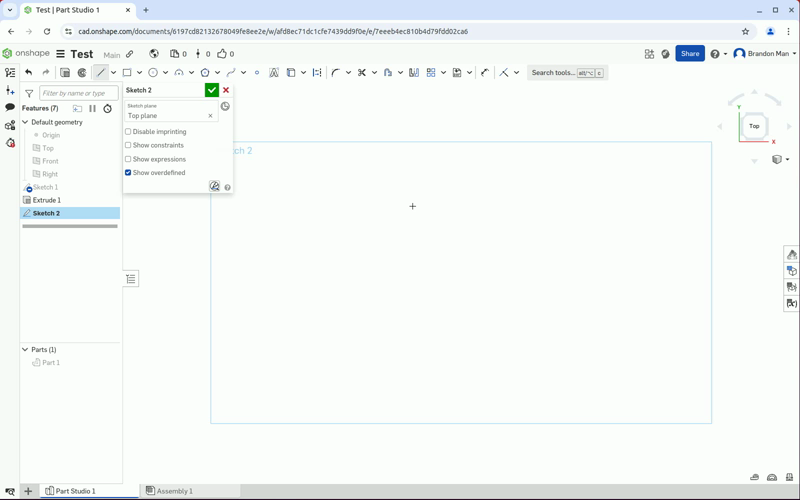
click(412, 205)
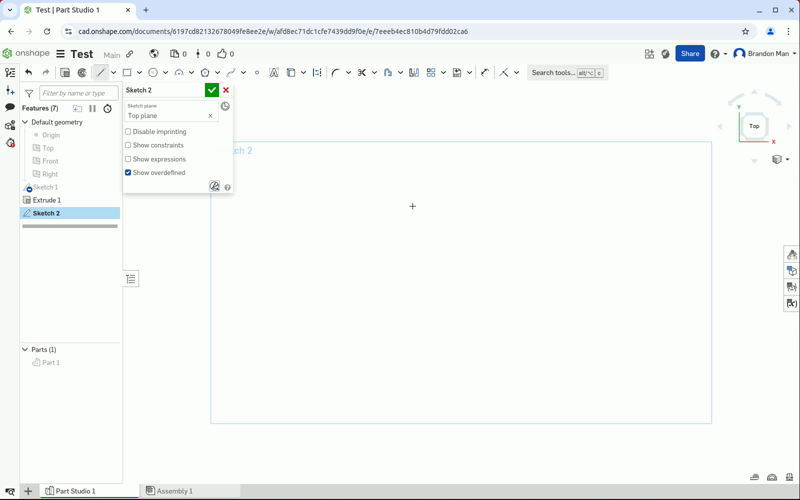
key_up(shift)
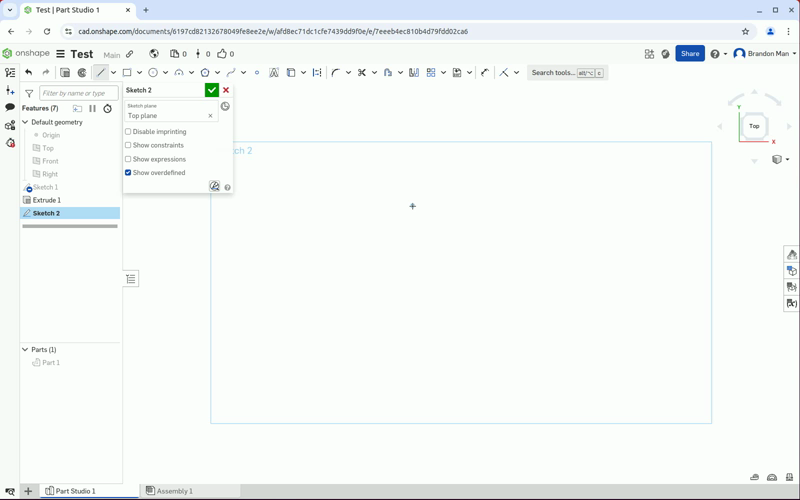
key_down(shift)
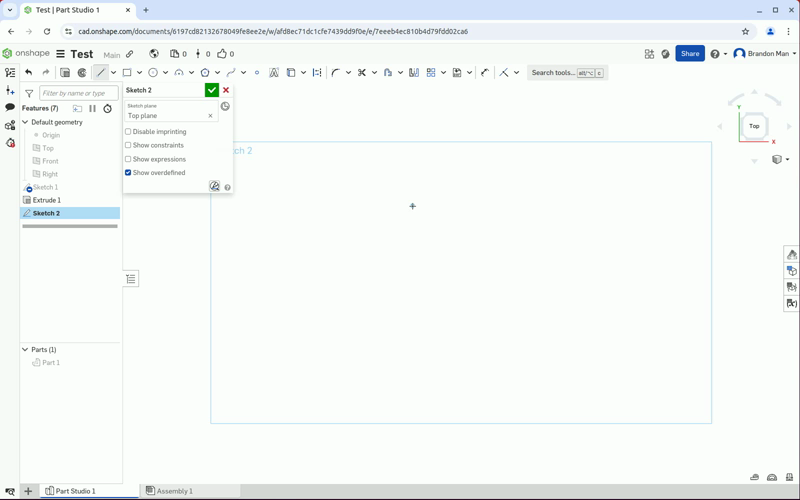
mouse_move(507, 205)
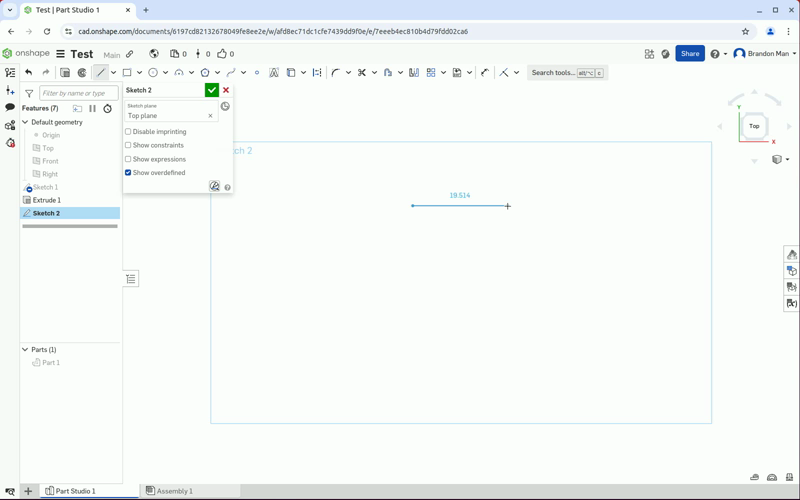
click(507, 205)
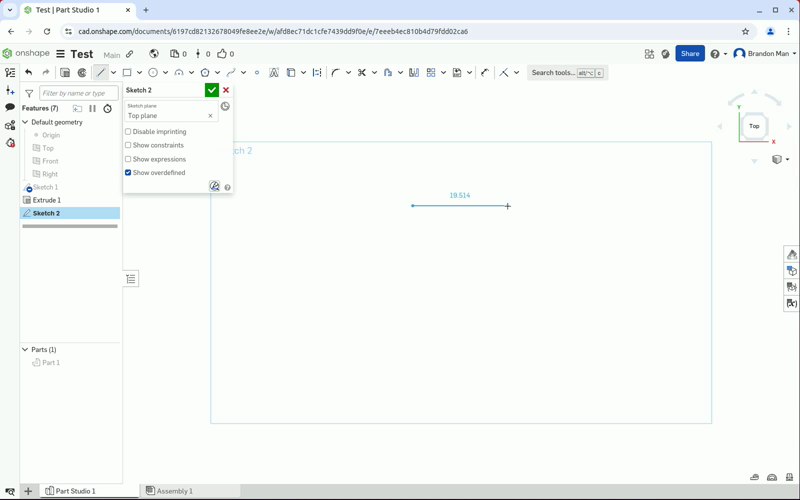
key_up(shift)
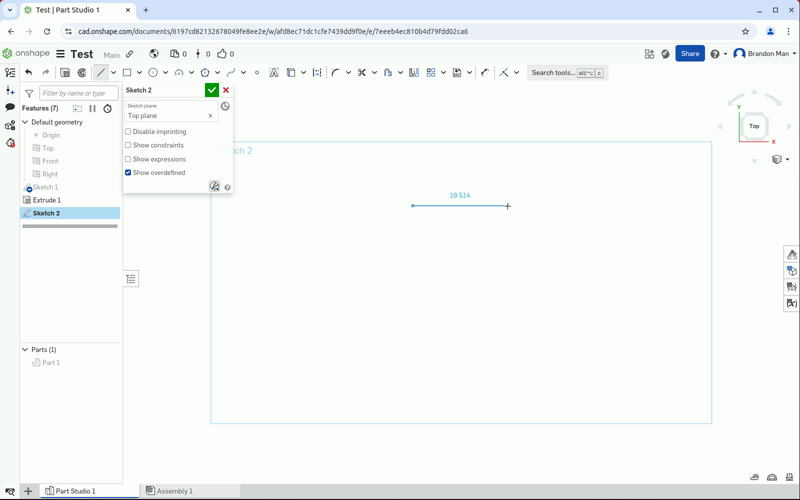
key_down(shift)
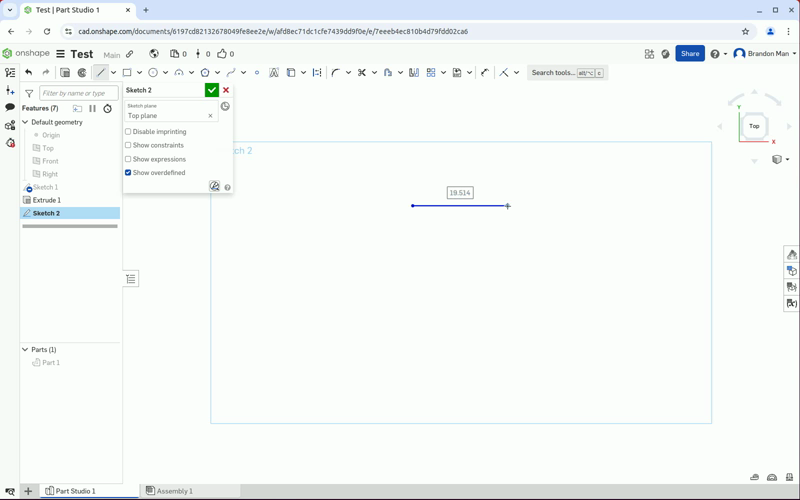
mouse_move(537, 205)
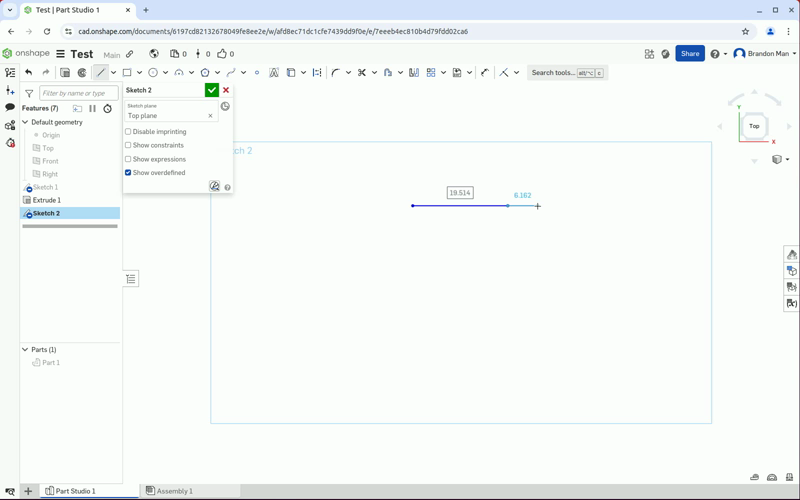
mouse_move(507, 170)
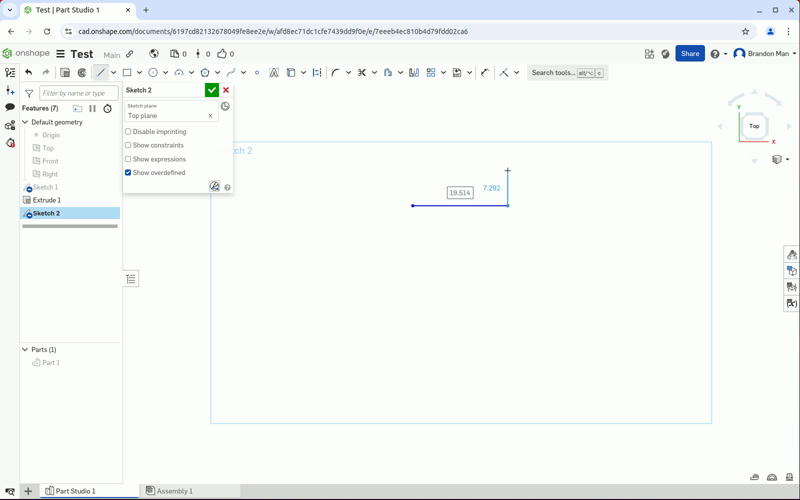
click(507, 170)
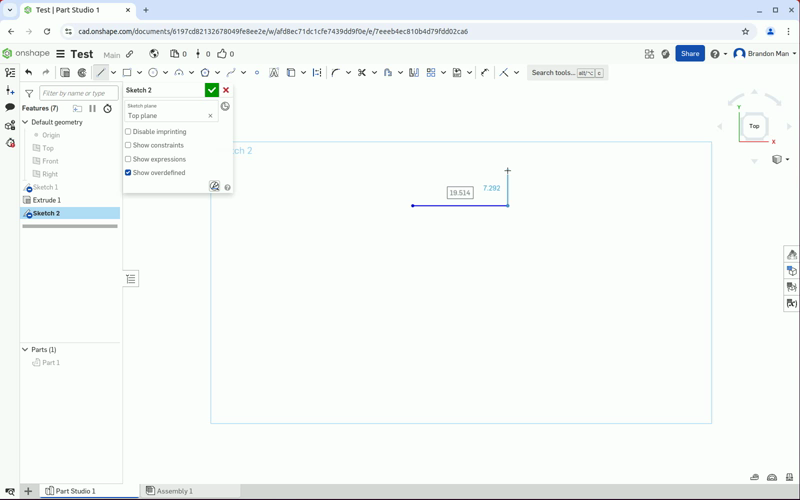
key_up(shift)
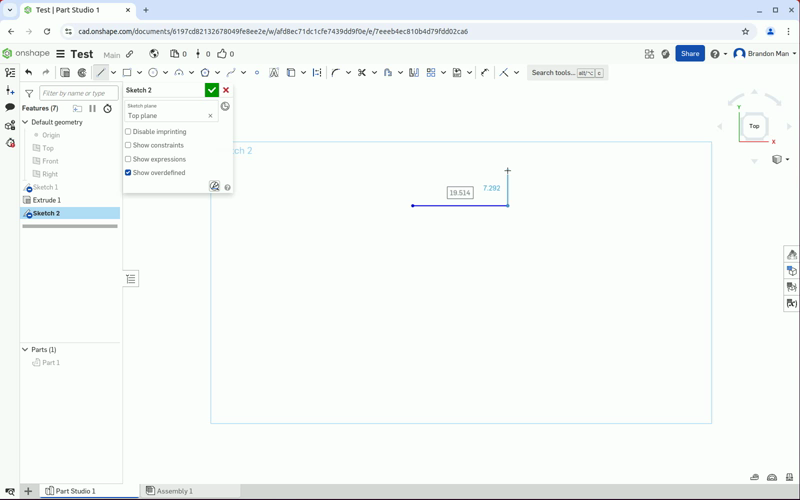
key_down(shift)
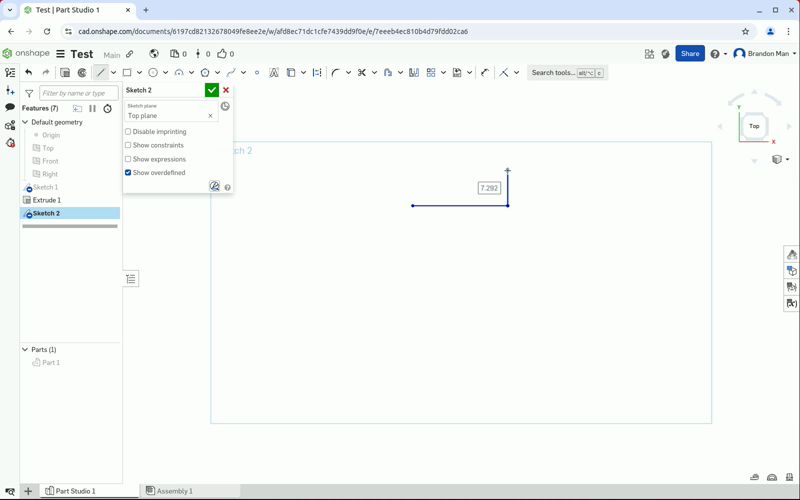
mouse_move(412, 170)
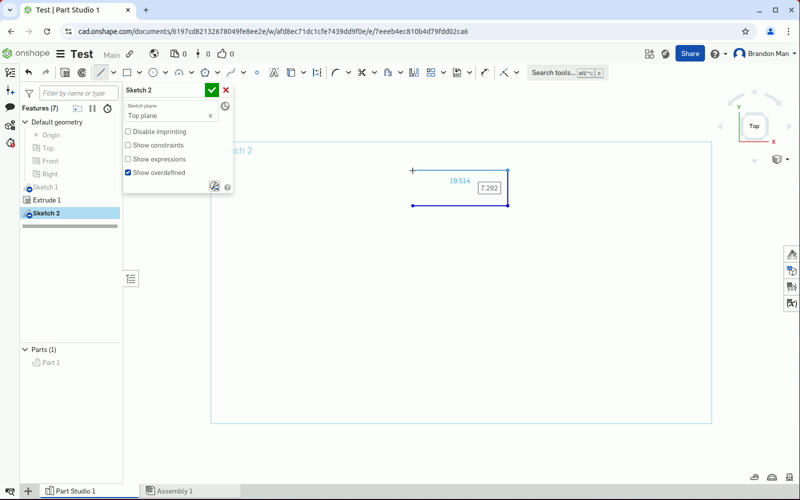
click(412, 170)
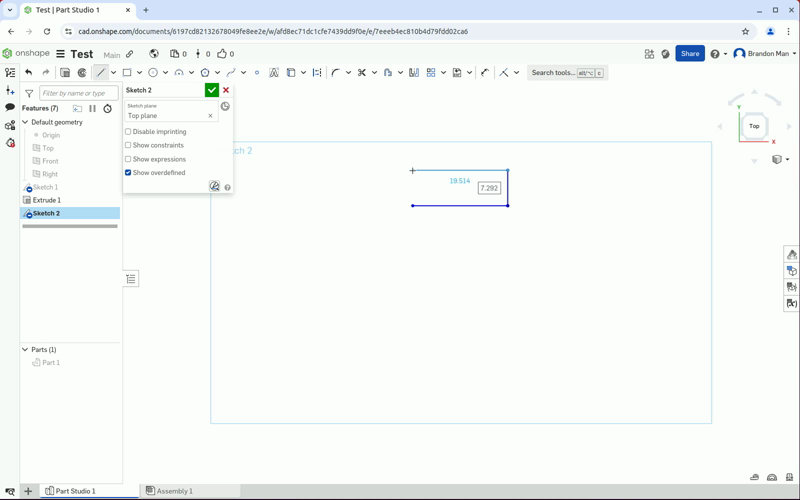
key_up(shift)
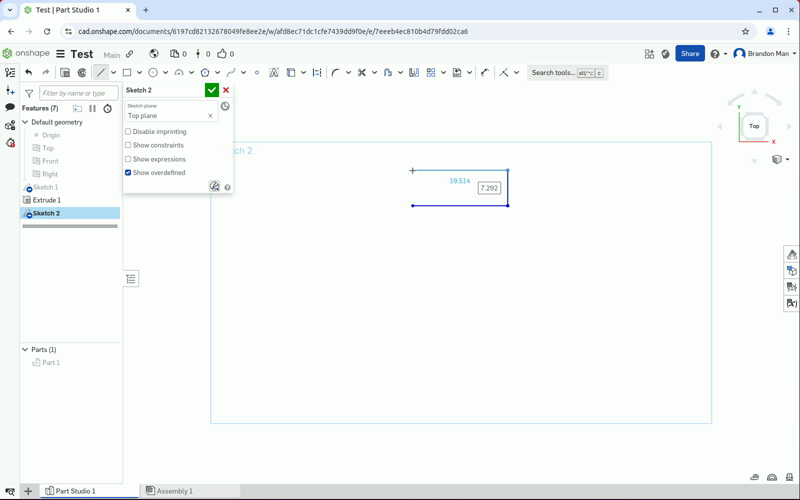
mouse_move(442, 170)
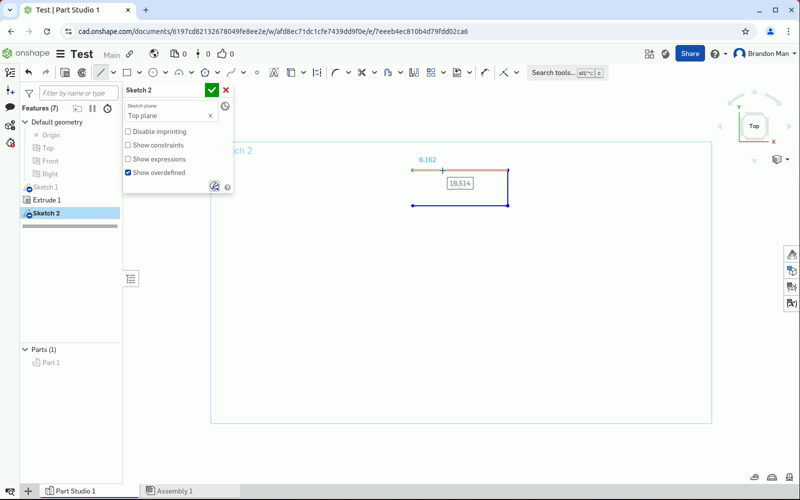
key_down(shift)
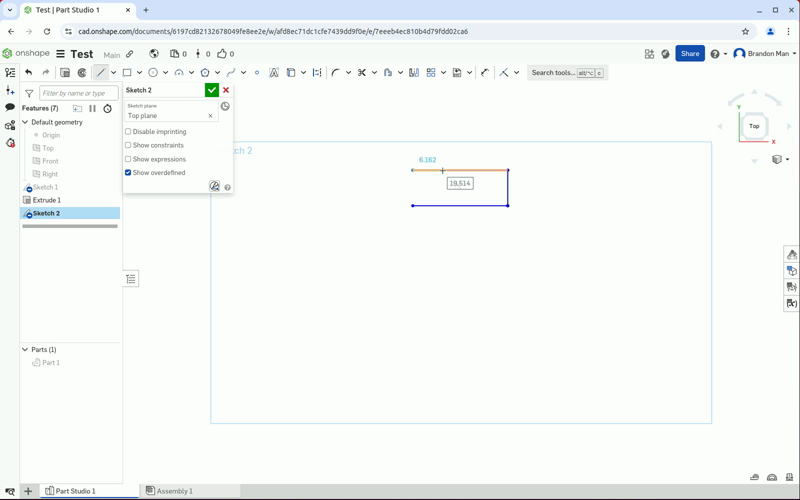
mouse_move(412, 205)
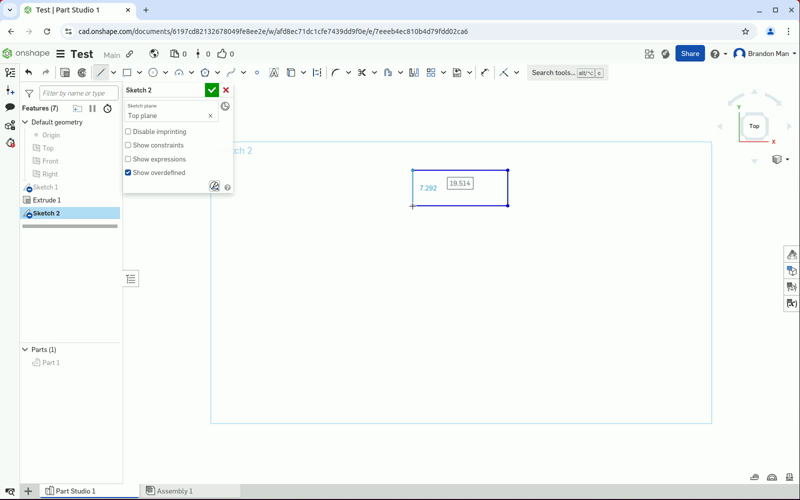
key_up(shift)
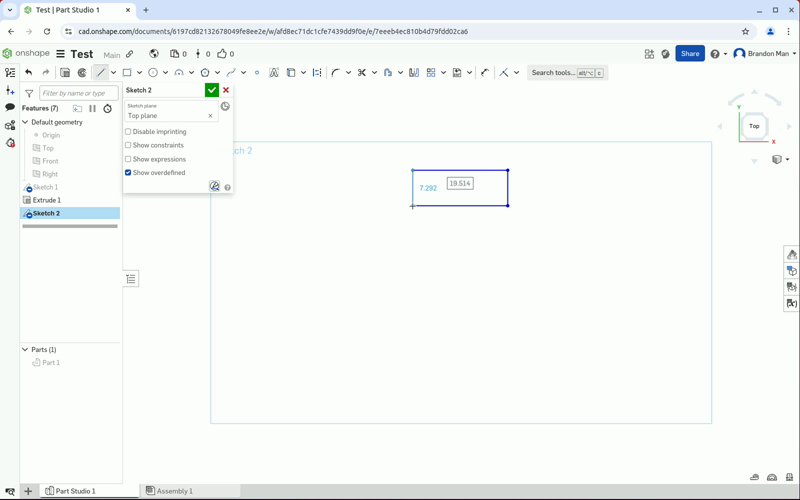
click(412, 205)
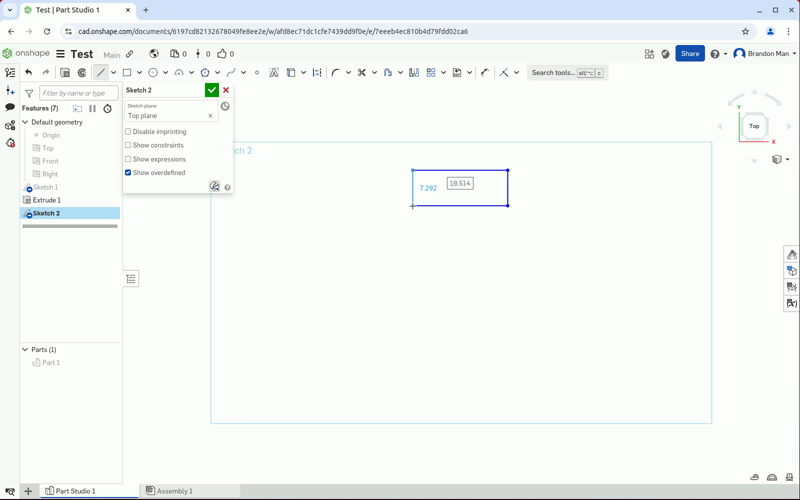
key(esc)
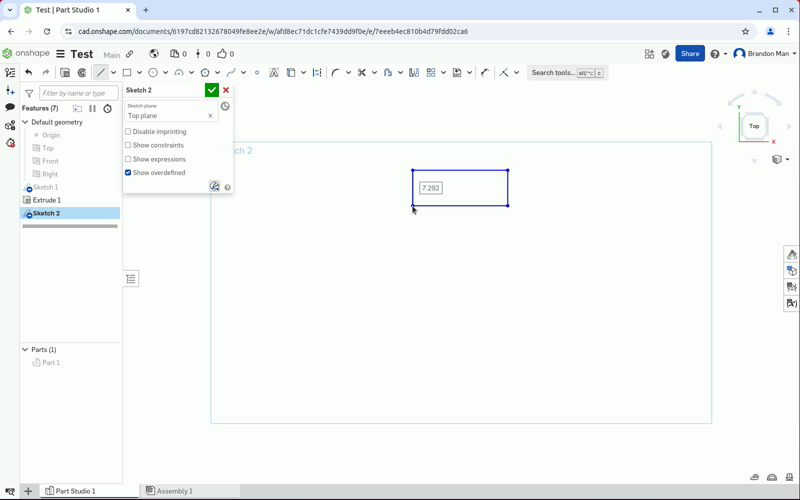
mouse_move(421, 199)
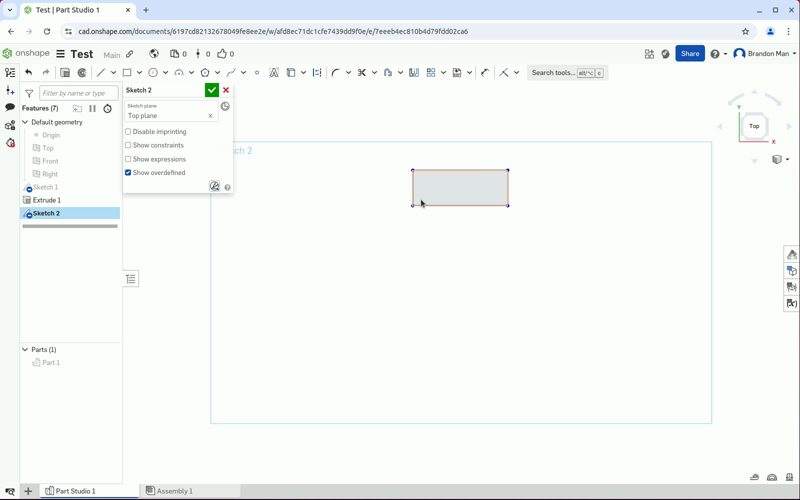
click(421, 199)
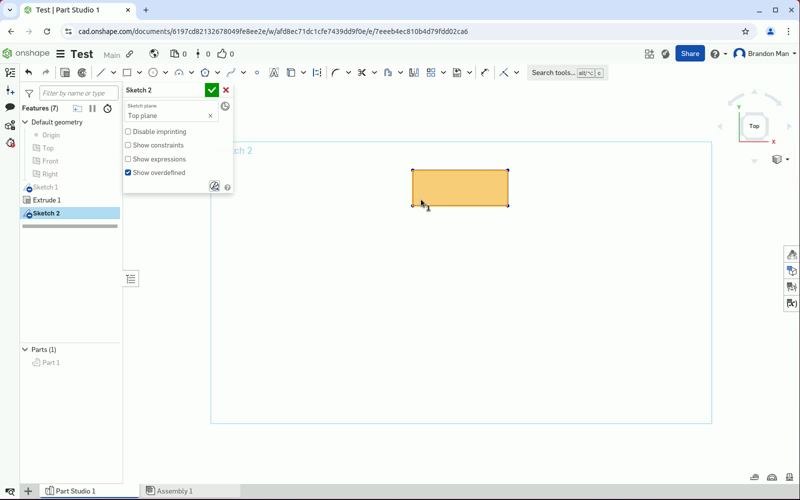
mouse_move(73, 352)
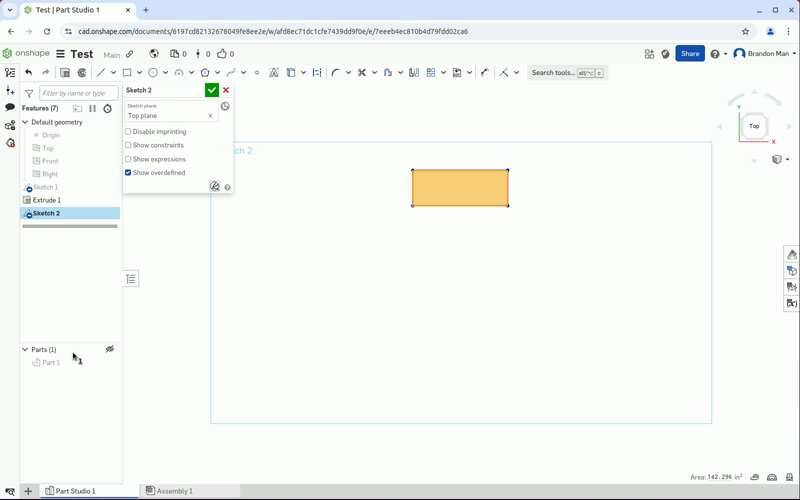
key(shift+y)
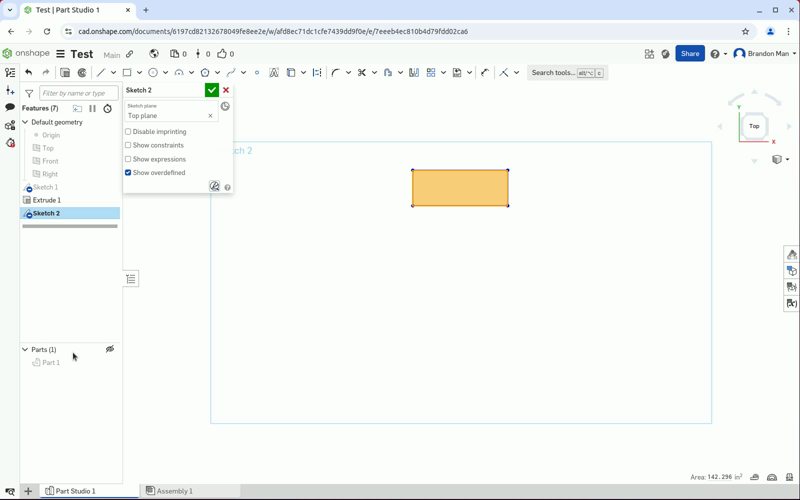
key(shift+e)
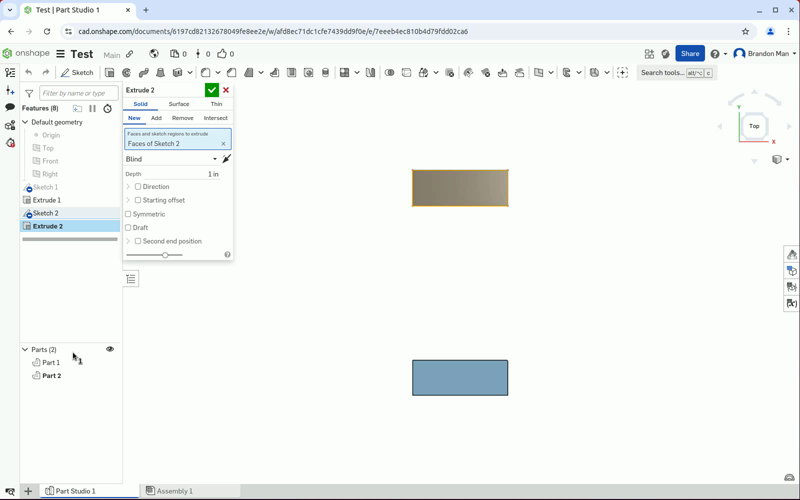
mouse_move(143, 106)
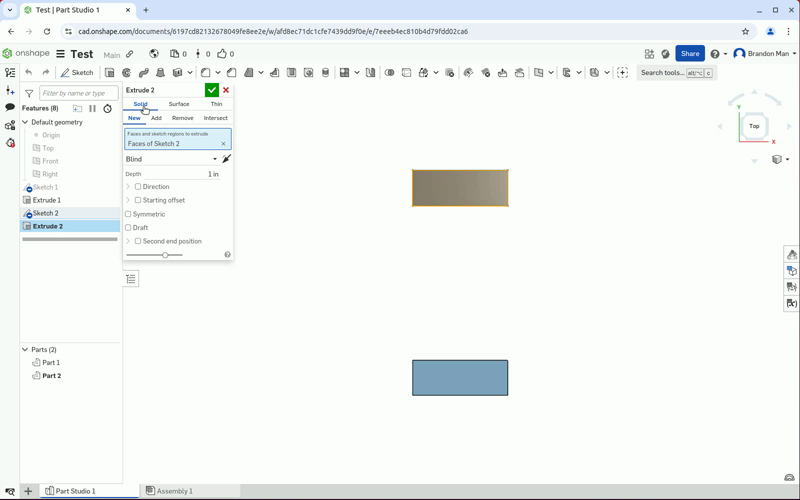
click(143, 106)
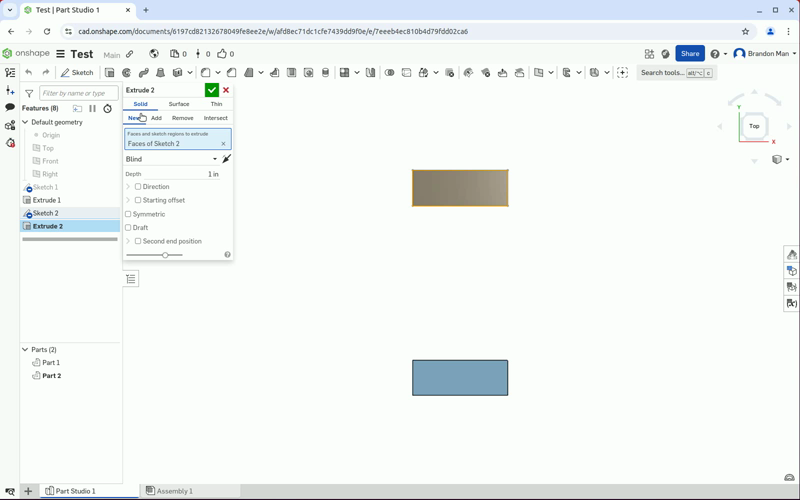
mouse_move(137, 120)
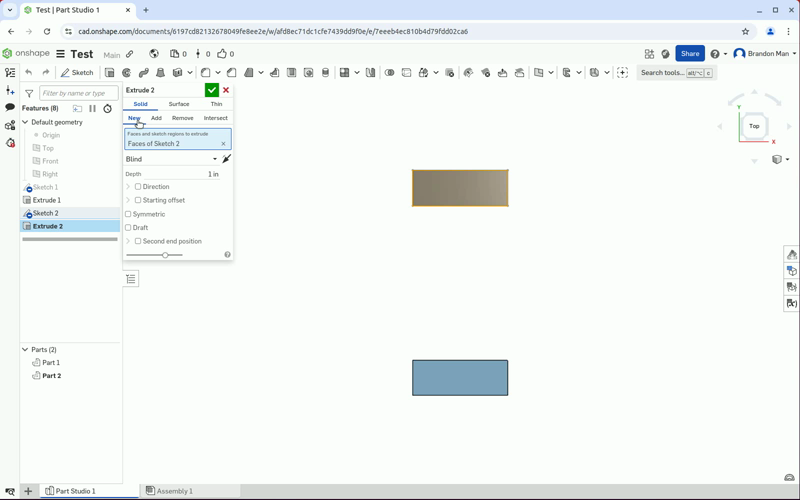
click(137, 120)
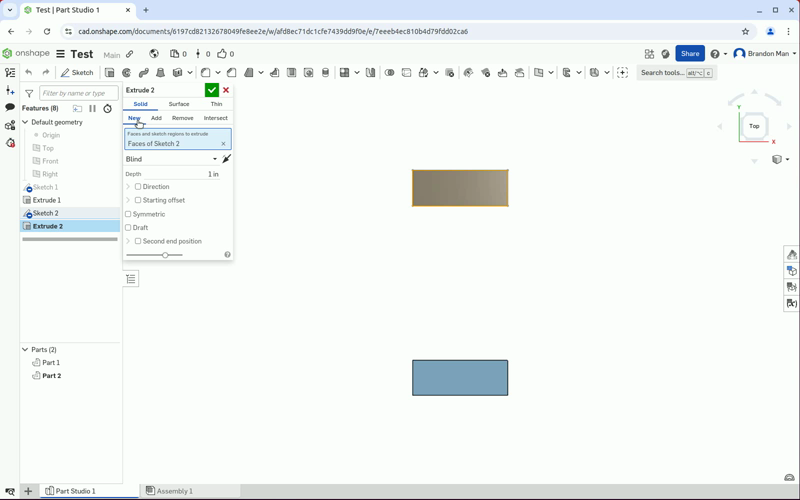
key(tab, 4)
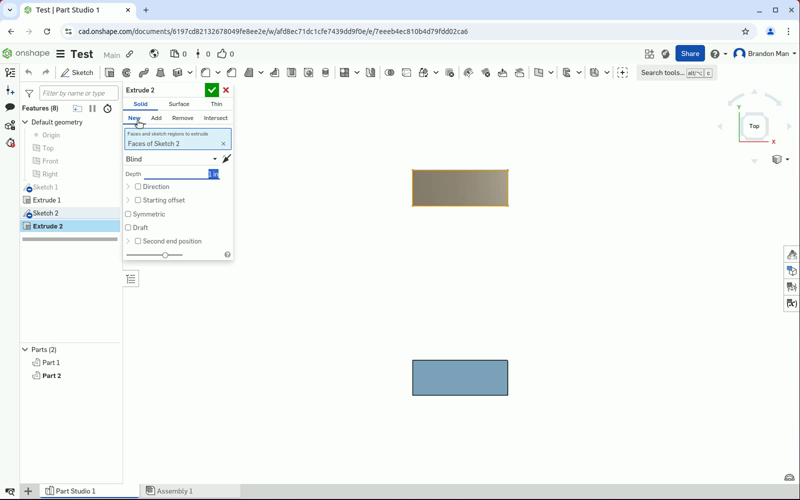
text(20.22)
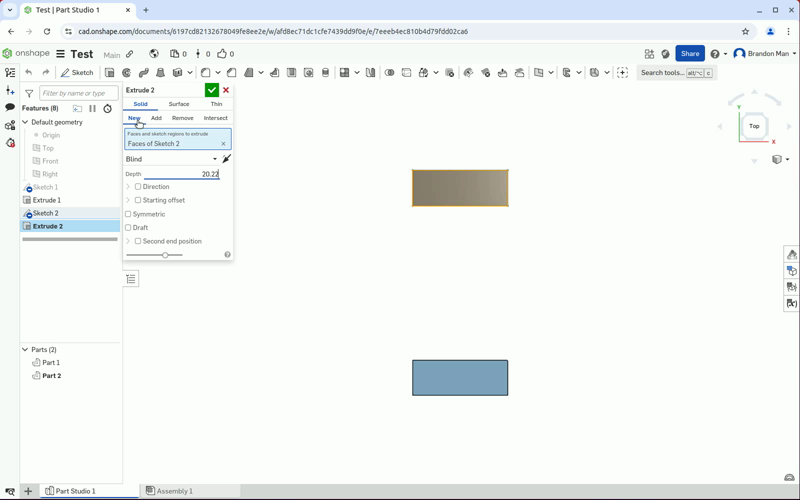
key(enter)
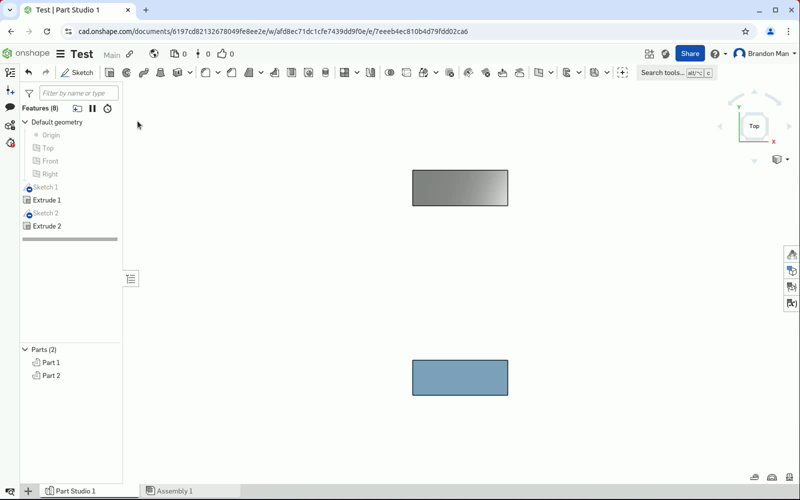
key(shift+h)
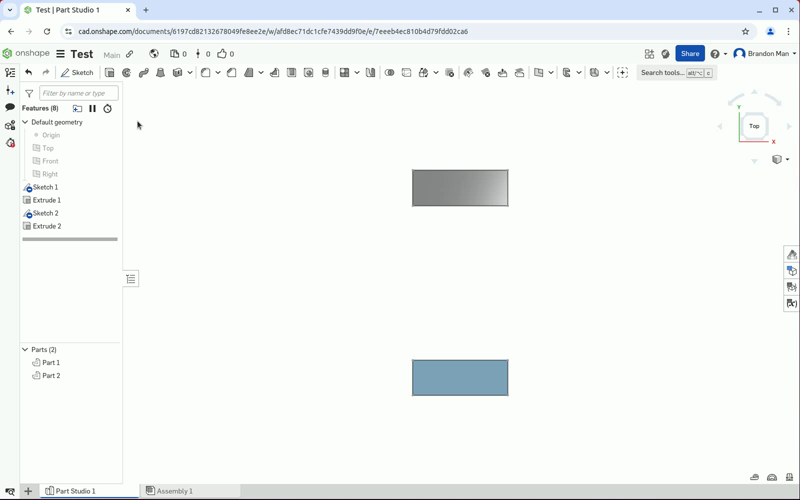
key(shift+h)
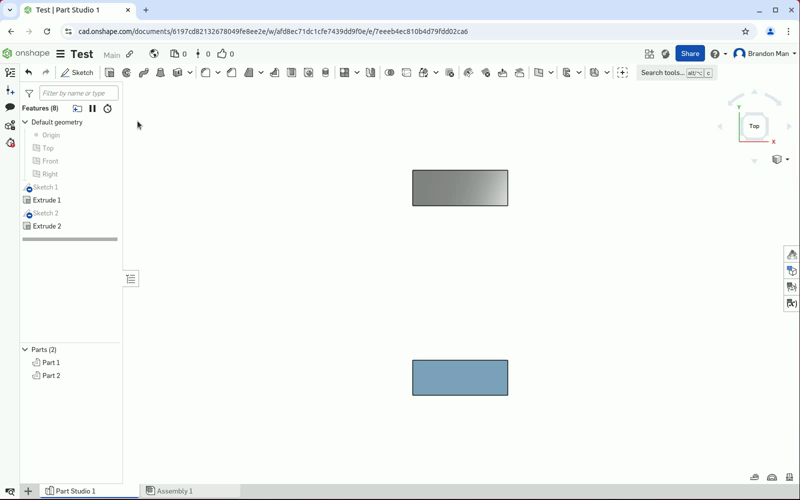
mouse_move(73, 189)
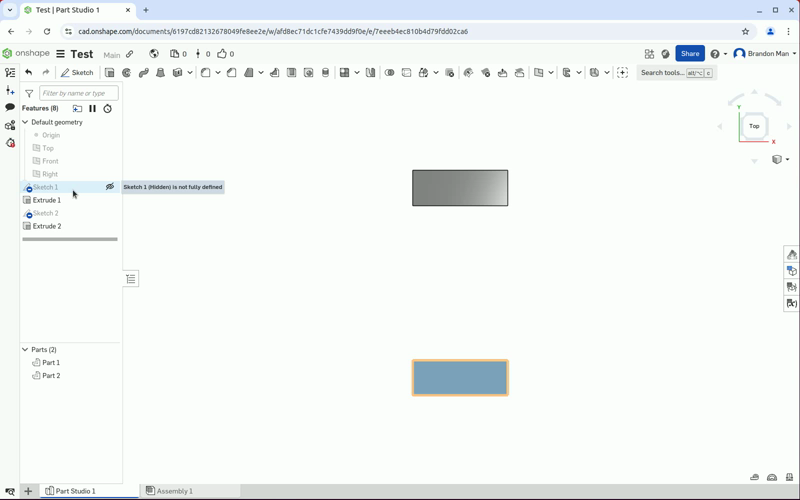
click(73, 189)
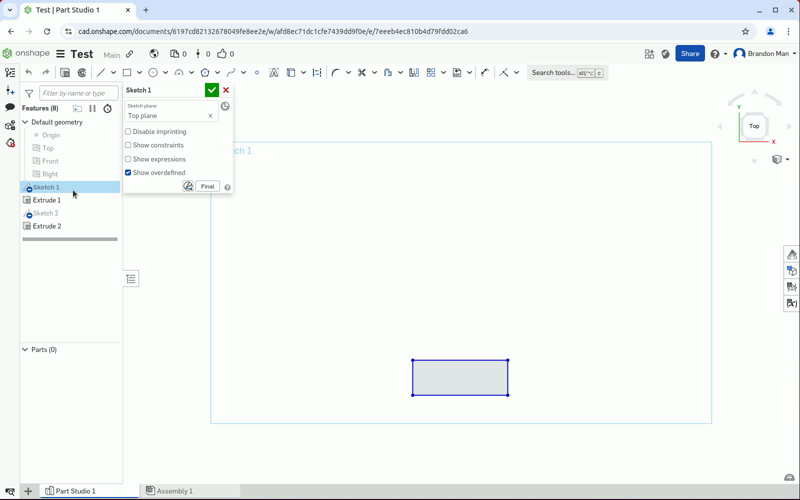
mouse_move(229, 92)
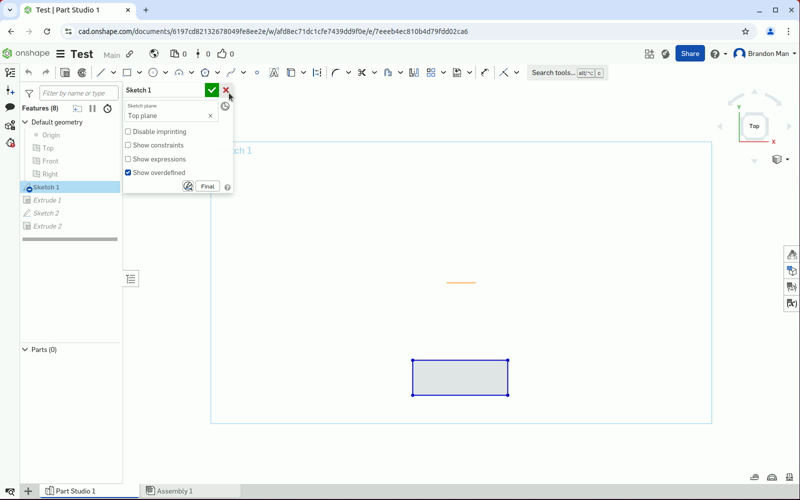
click(229, 92)
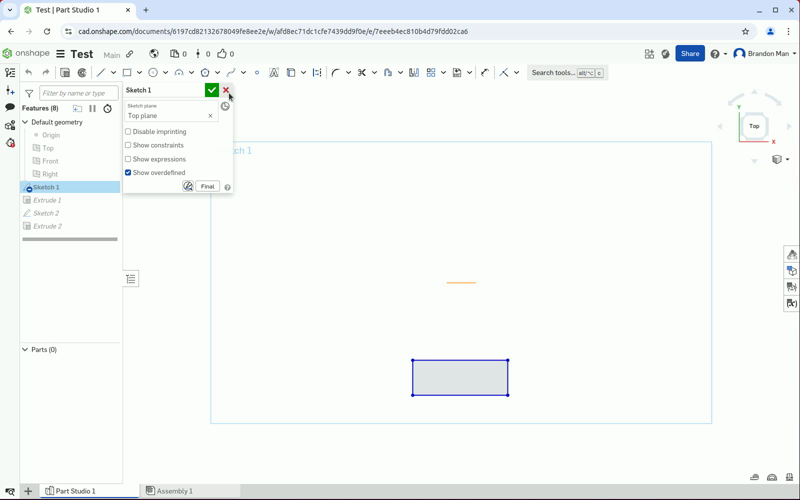
key(shift+s)
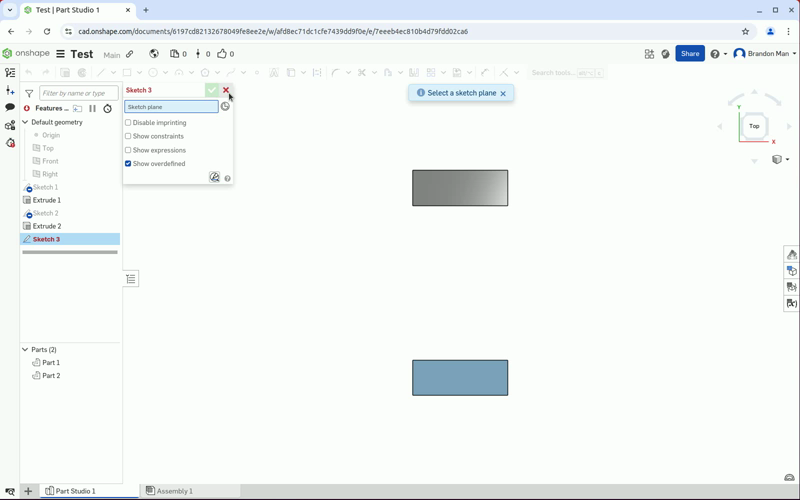
mouse_move(73, 150)
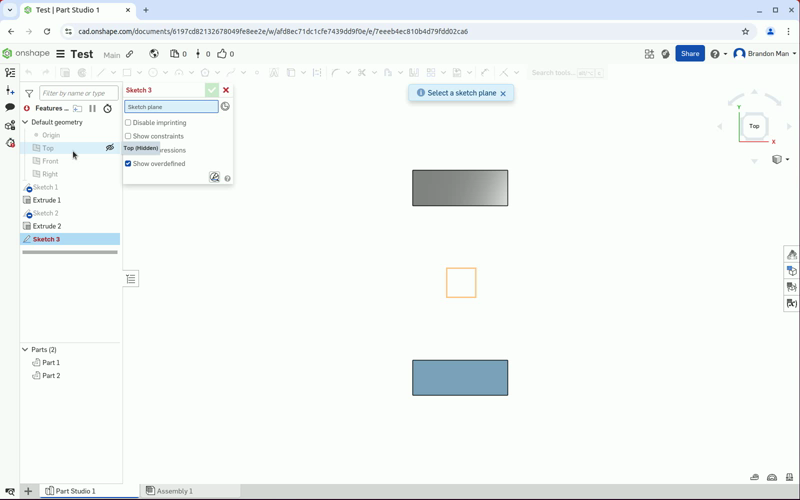
click(73, 150)
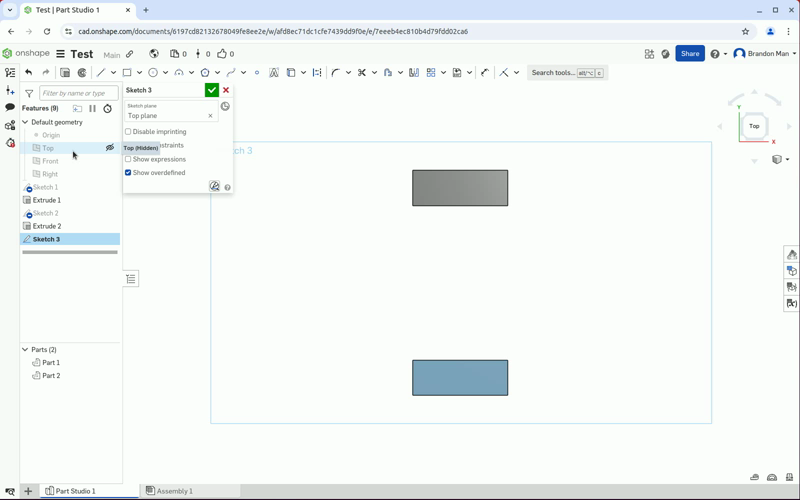
mouse_move(73, 352)
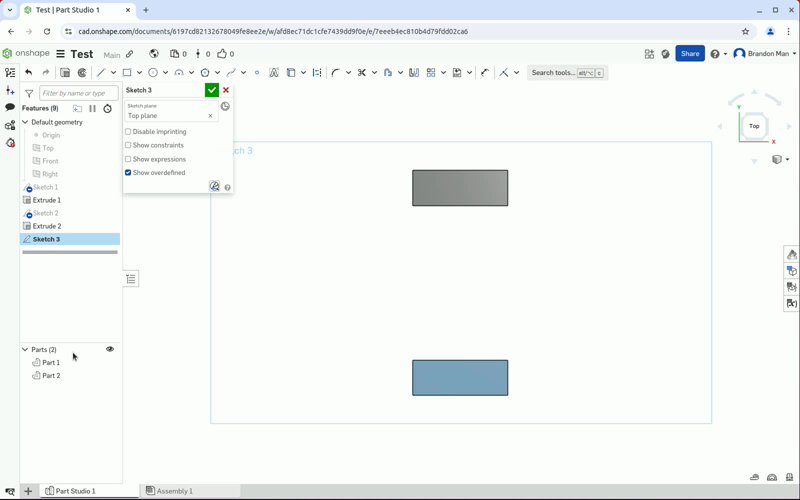
key(y)
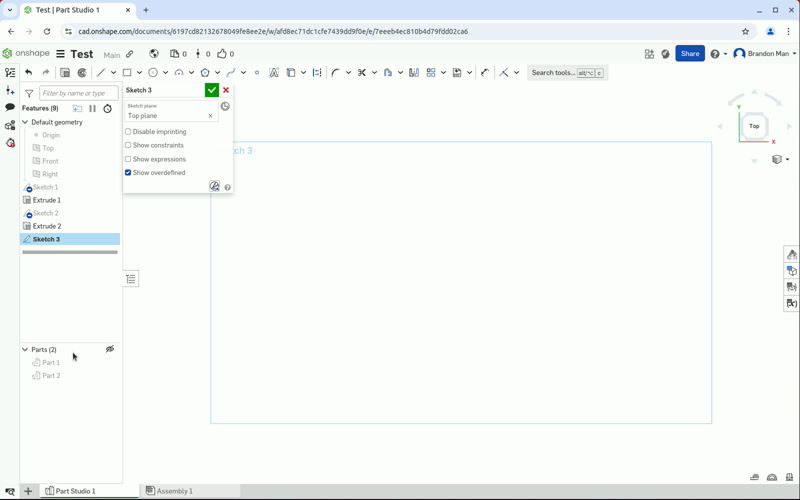
key(l)
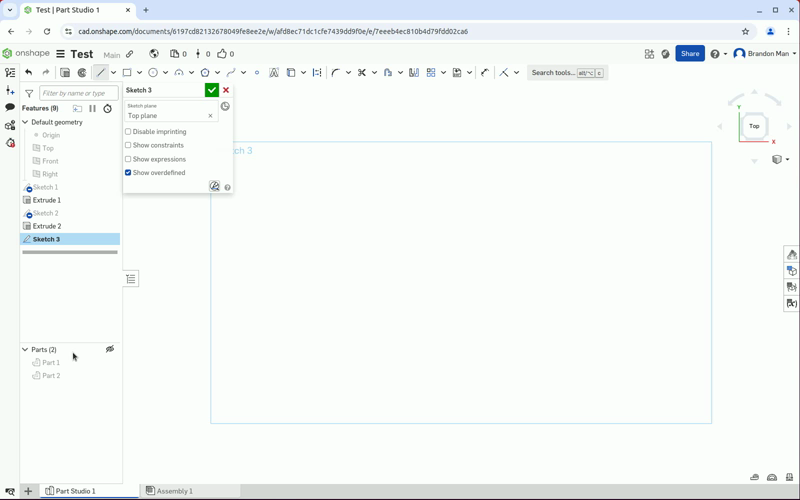
key_down(shift)
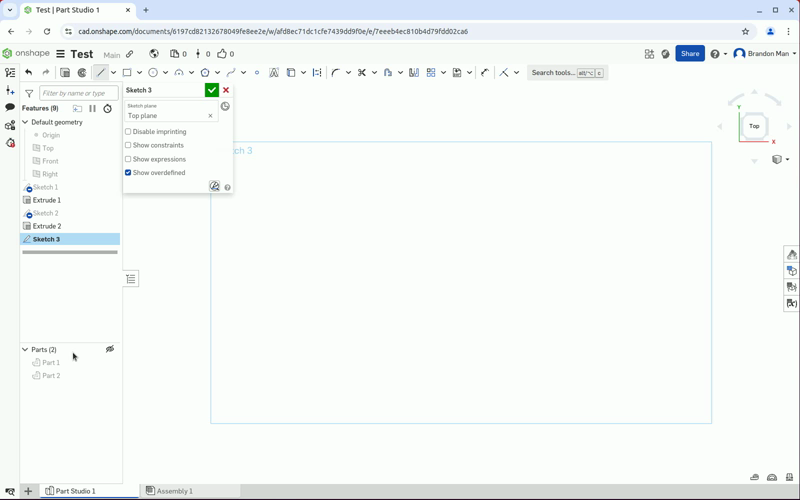
mouse_move(412, 360)
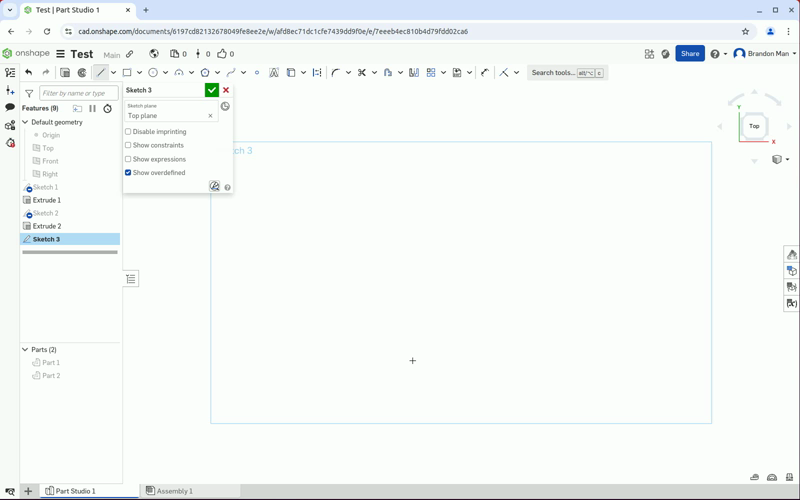
click(412, 360)
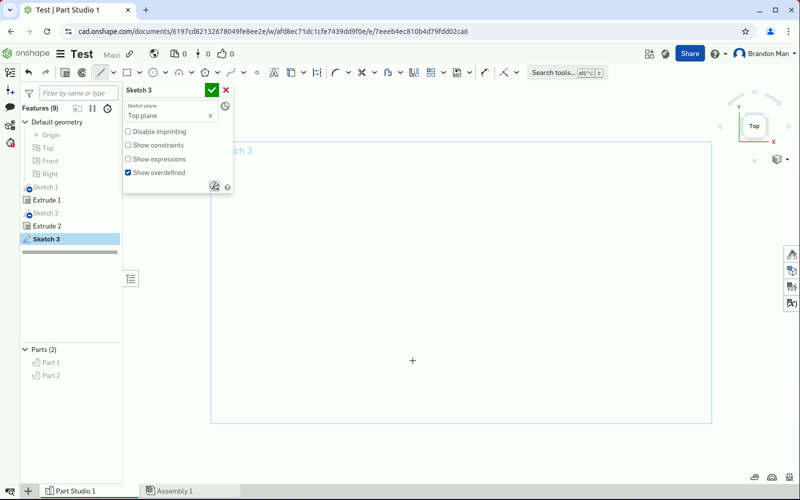
key_up(shift)
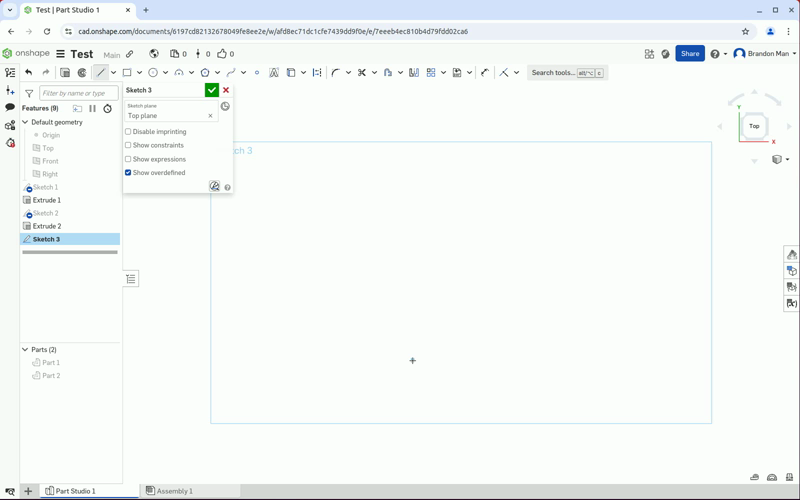
key_down(shift)
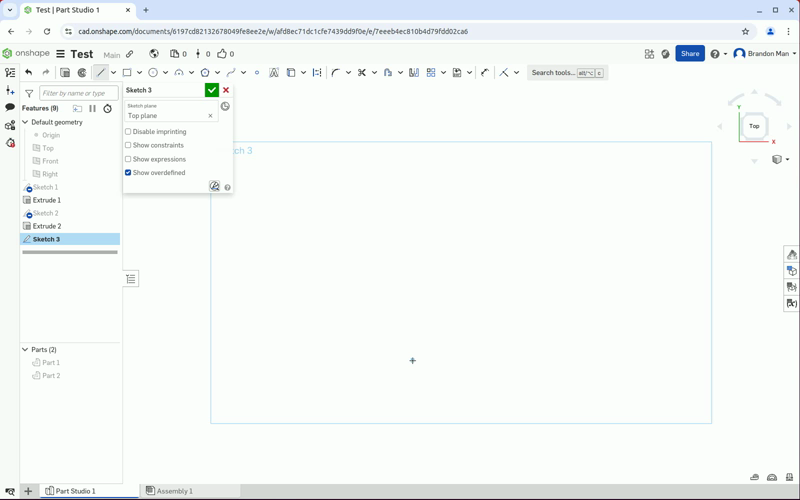
mouse_move(508, 360)
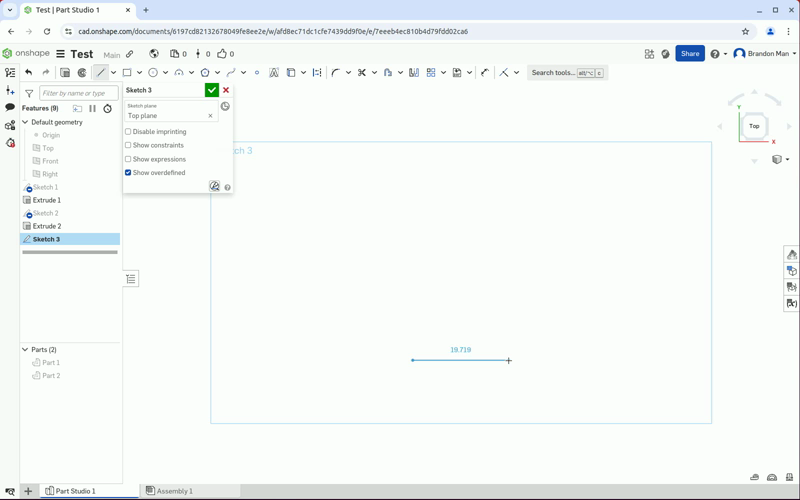
click(508, 360)
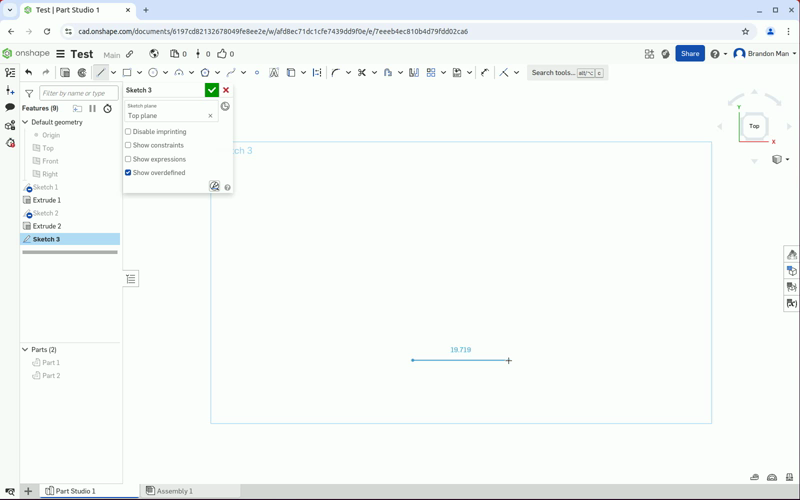
key_up(shift)
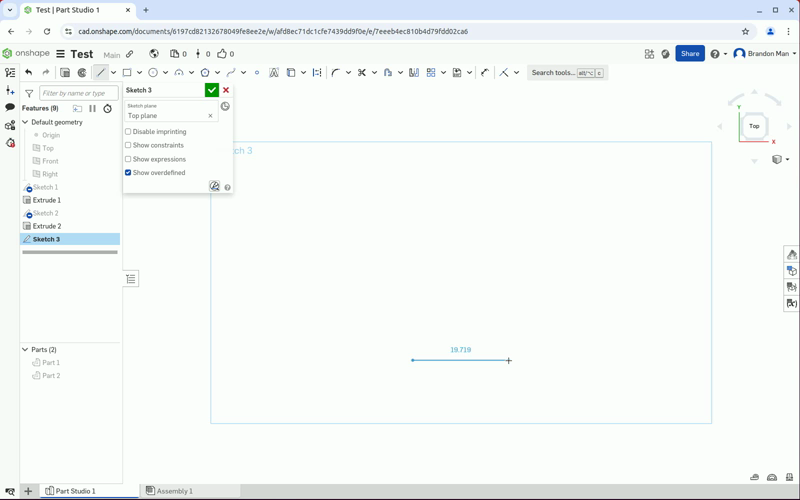
key_down(shift)
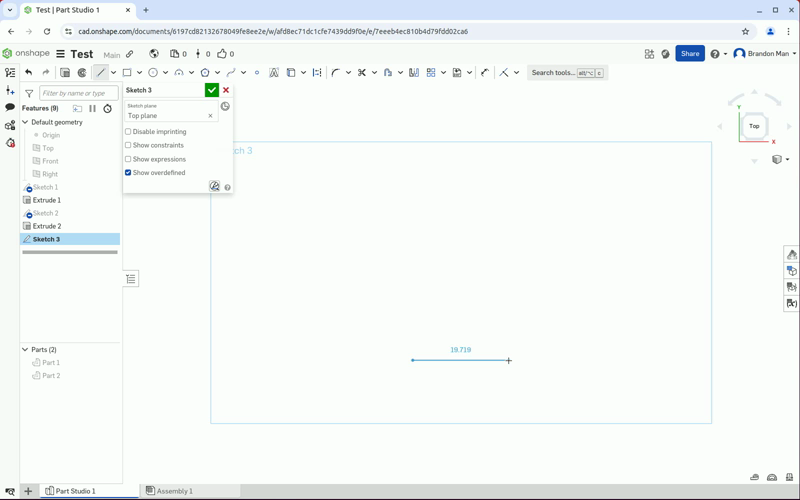
mouse_move(508, 206)
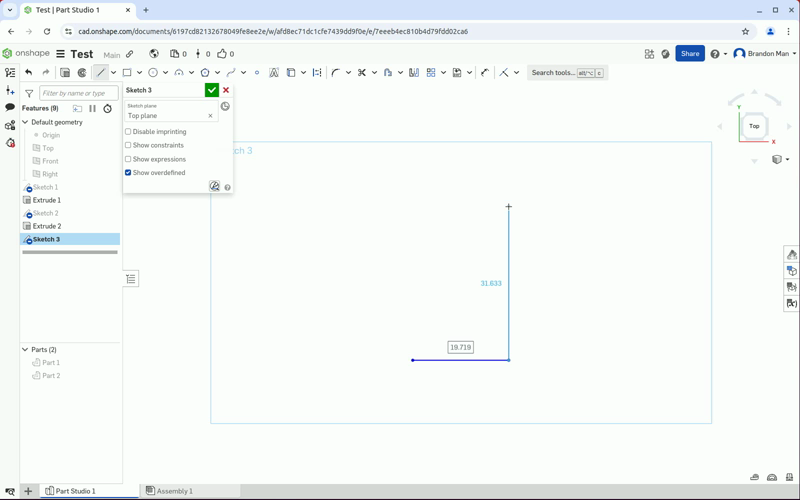
click(508, 206)
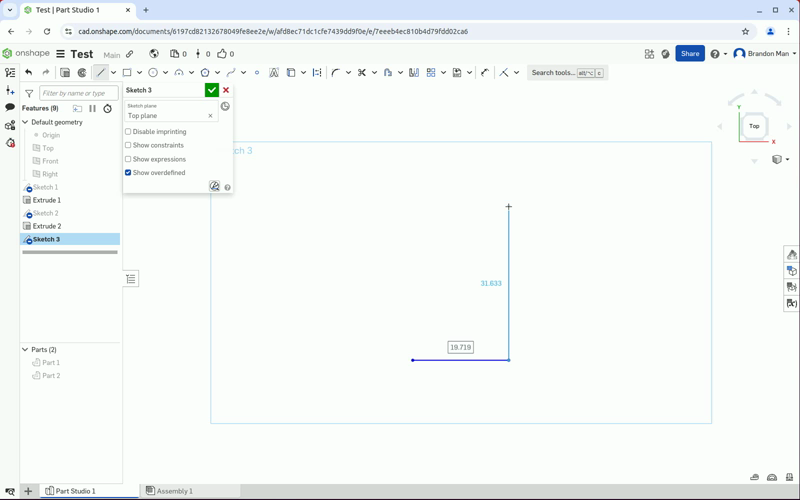
key_up(shift)
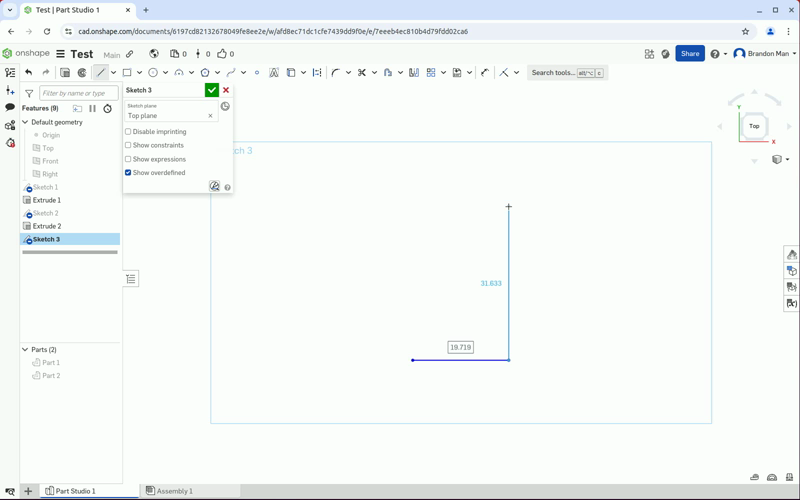
key_down(shift)
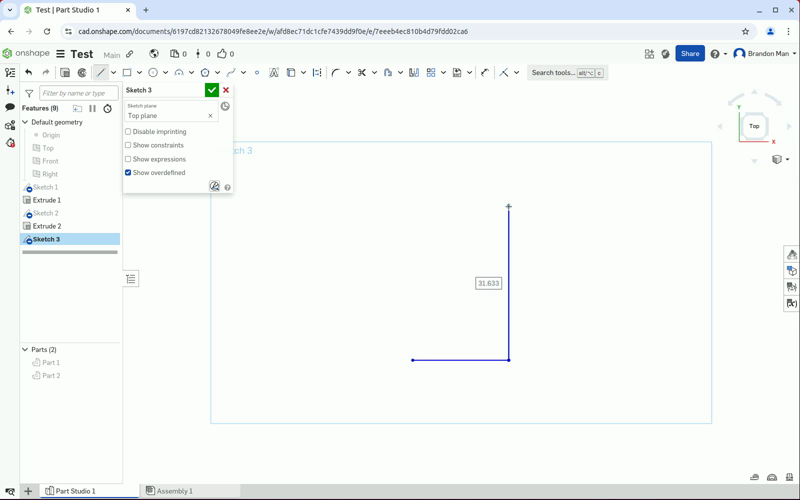
mouse_move(412, 206)
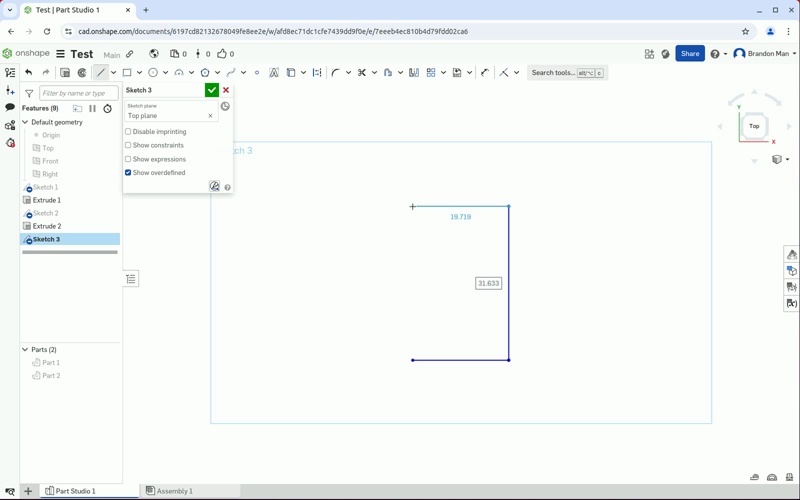
click(412, 206)
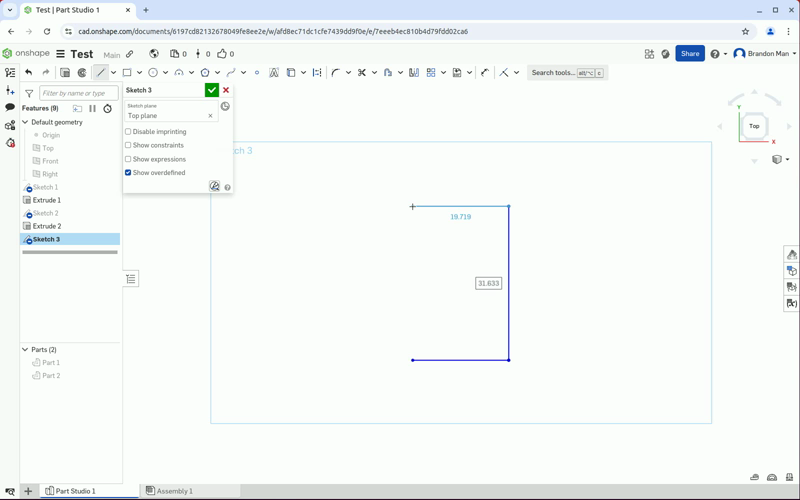
key_up(shift)
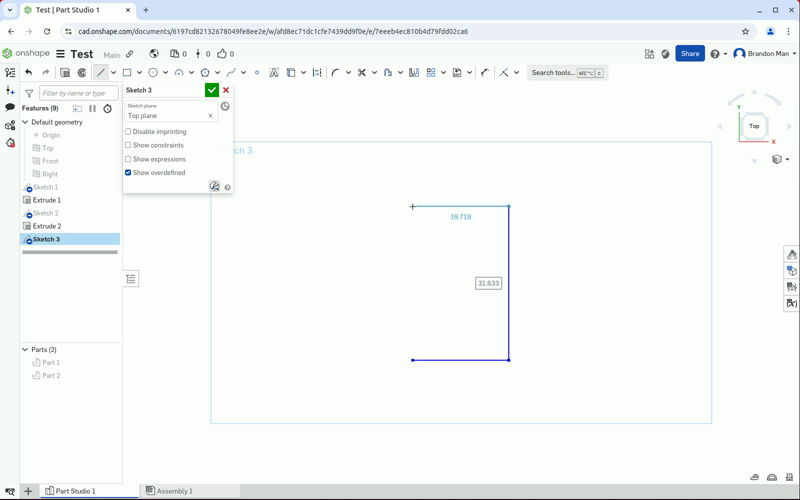
key_down(shift)
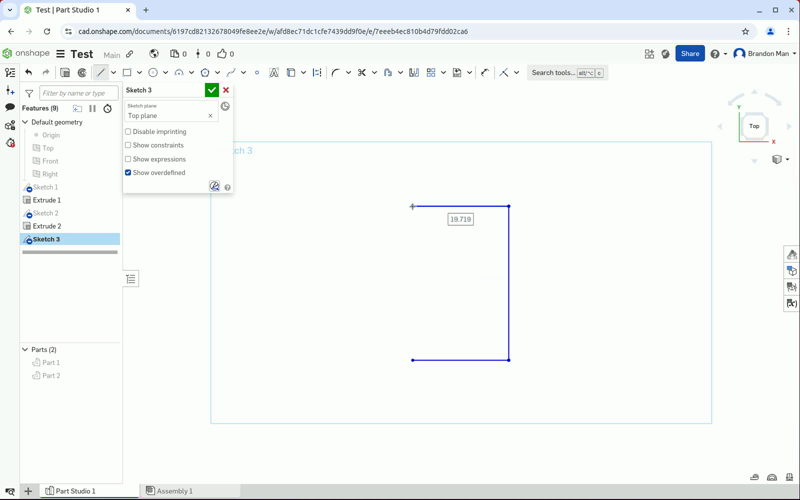
mouse_move(412, 360)
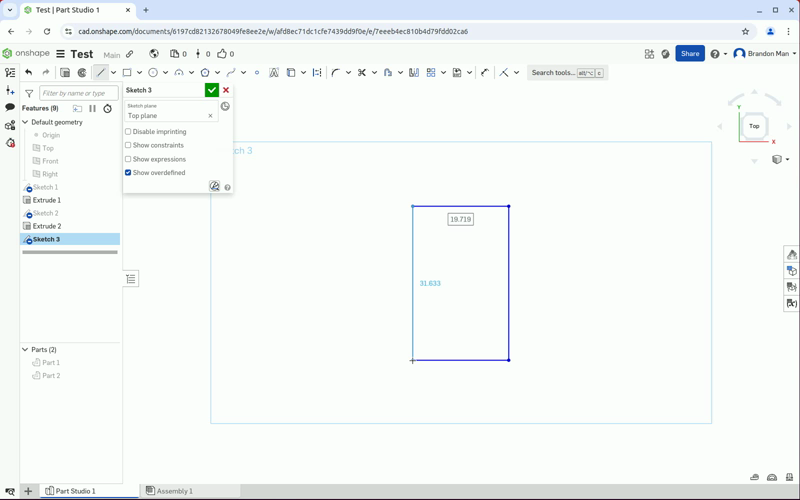
key_up(shift)
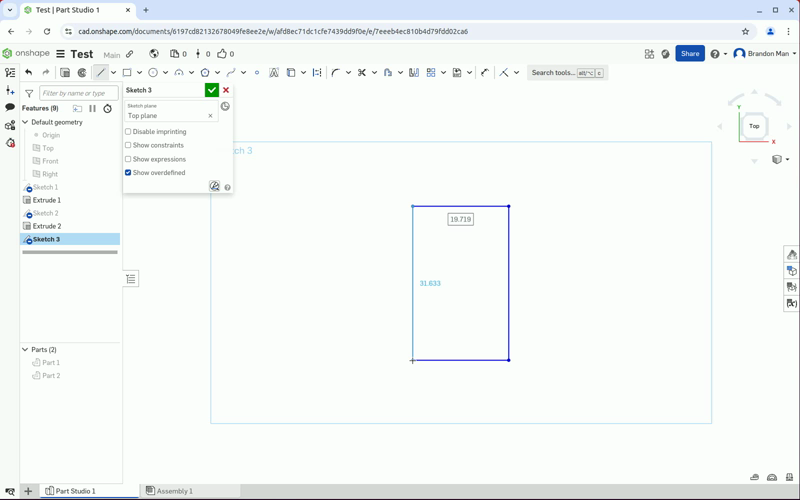
click(412, 360)
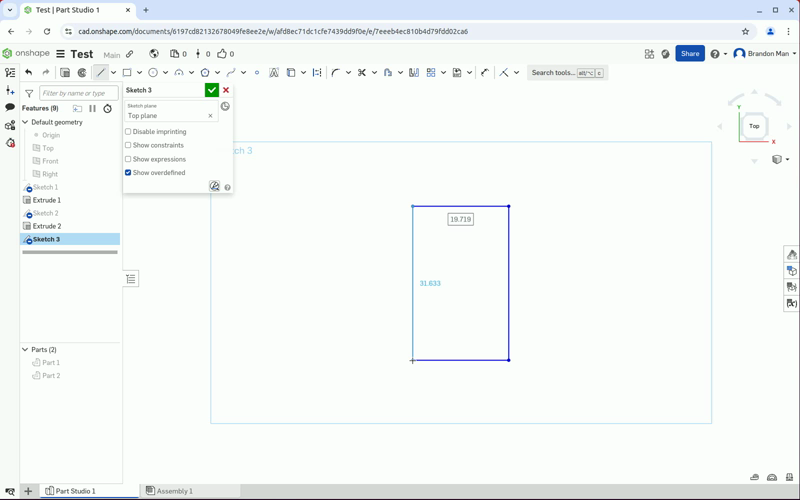
key(esc)
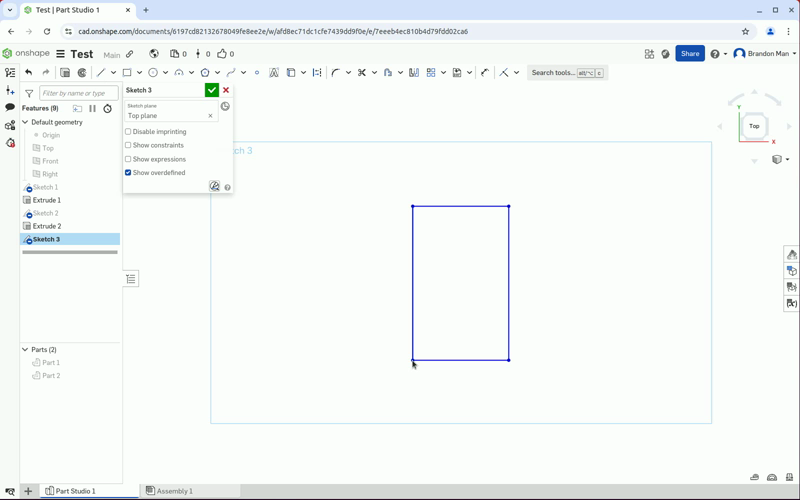
key(c)
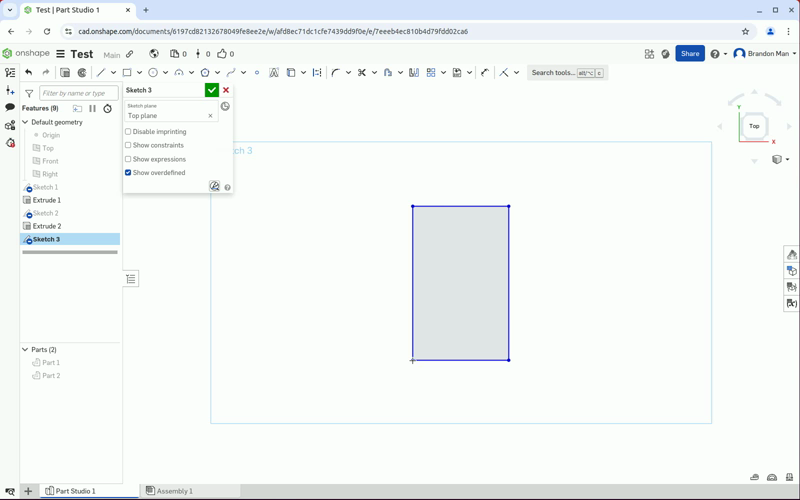
key_down(shift)
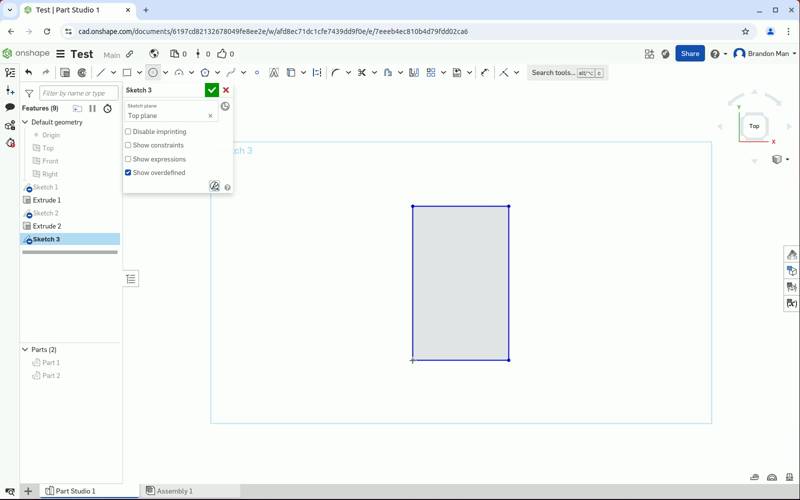
mouse_move(425, 318)
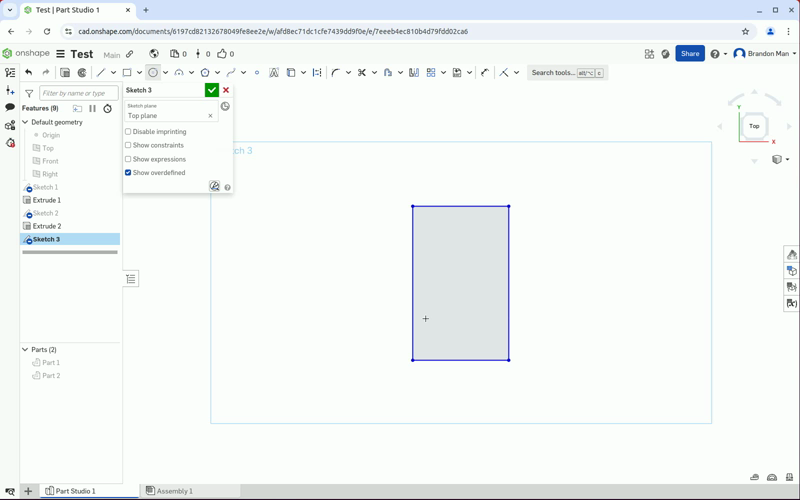
click(425, 318)
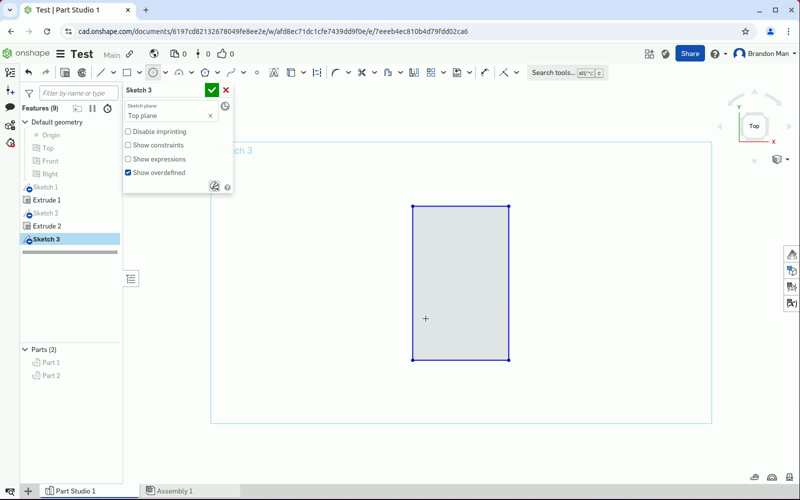
key_up(shift)
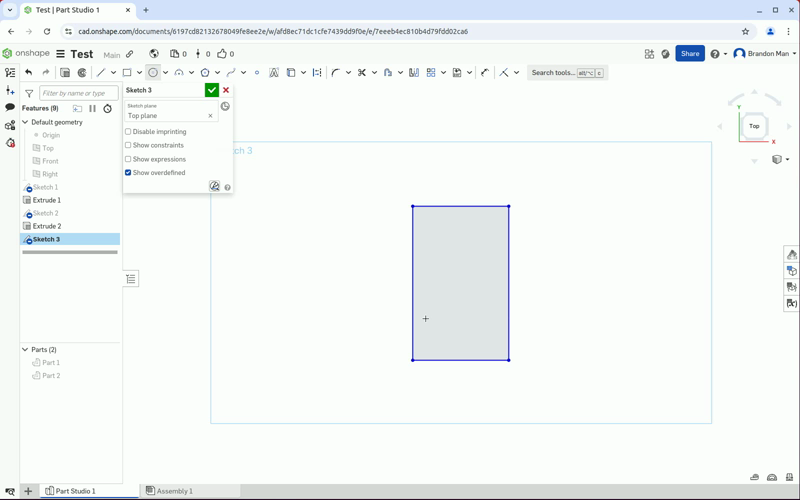
mouse_move(430, 318)
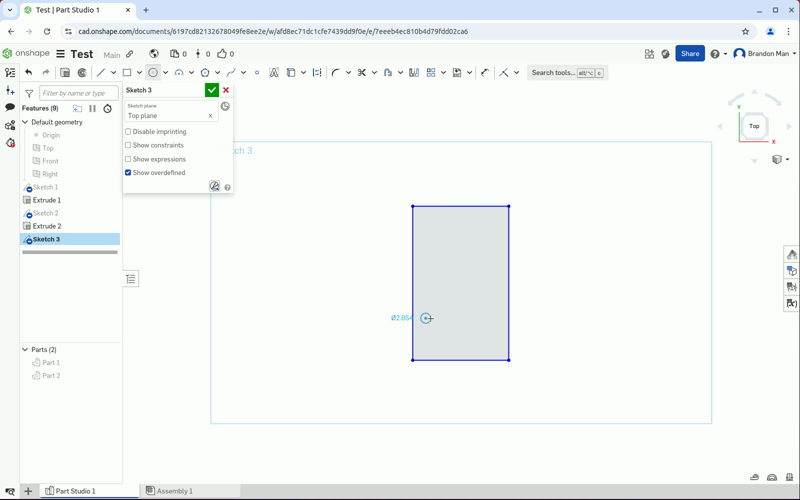
click(430, 318)
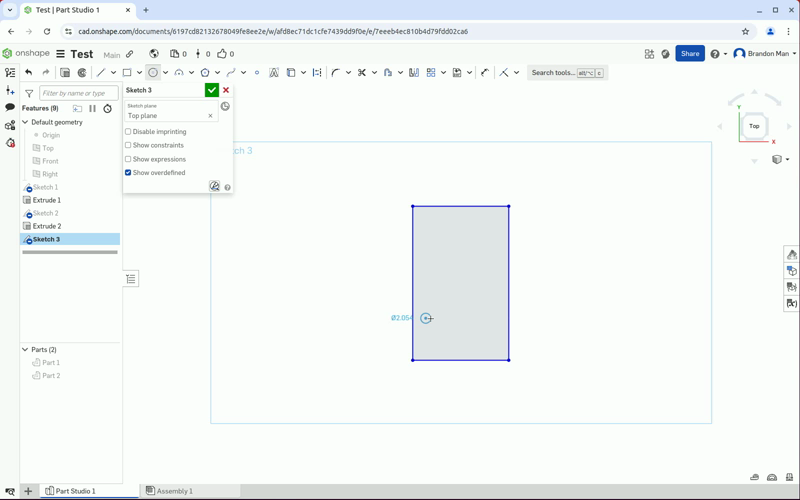
key(esc)
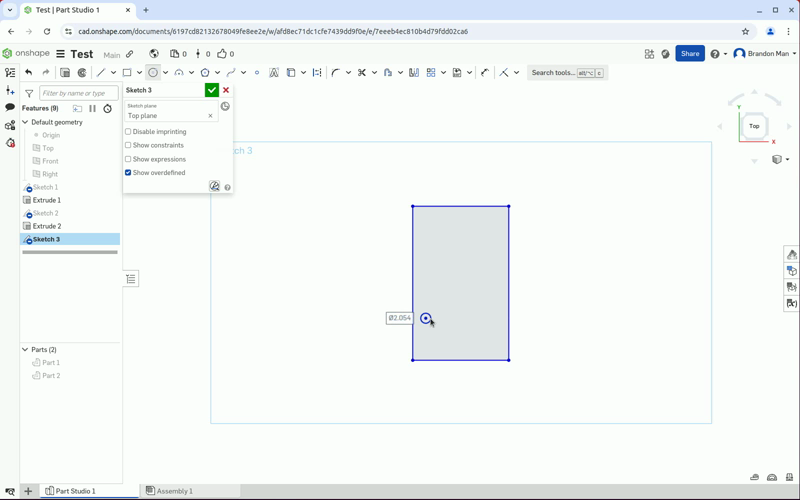
key(c)
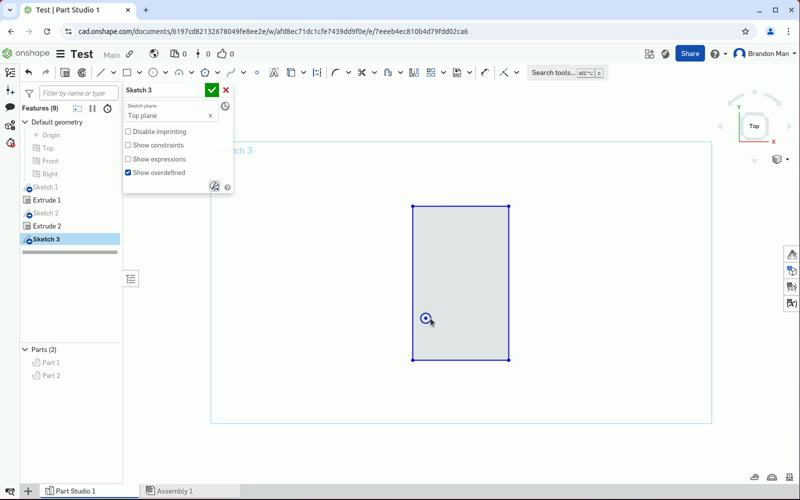
key_down(shift)
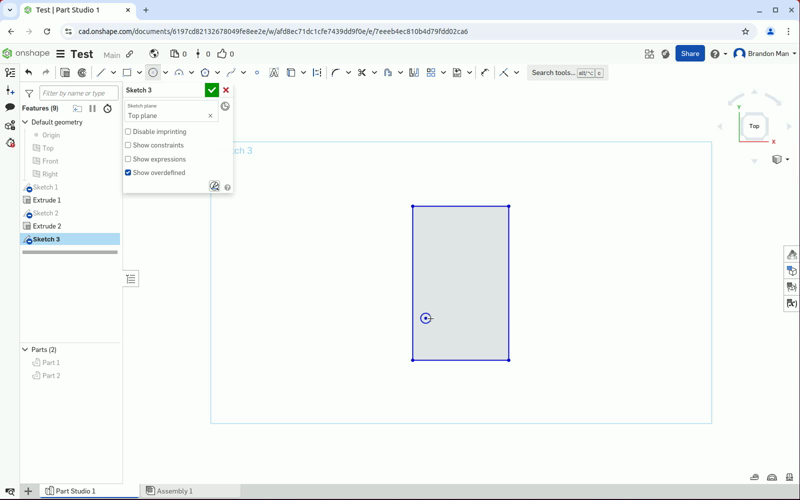
mouse_move(425, 248)
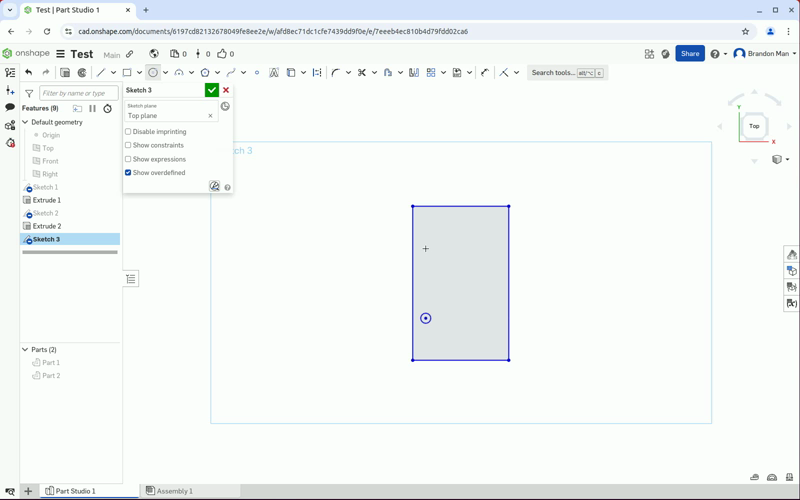
click(425, 248)
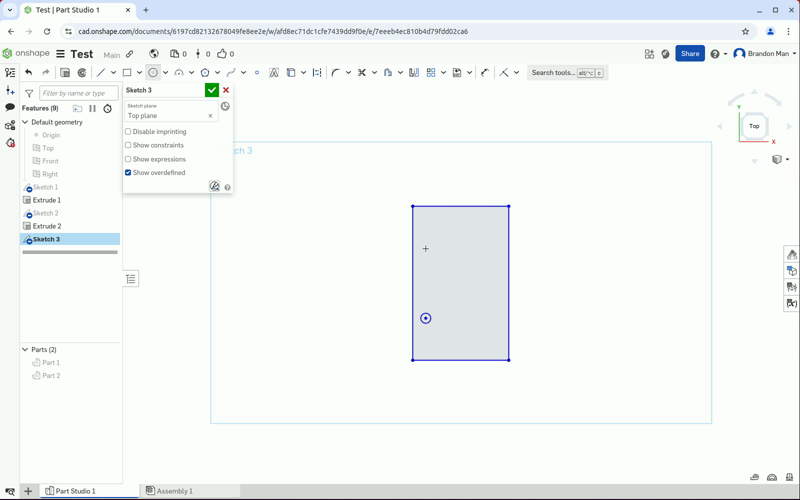
key_up(shift)
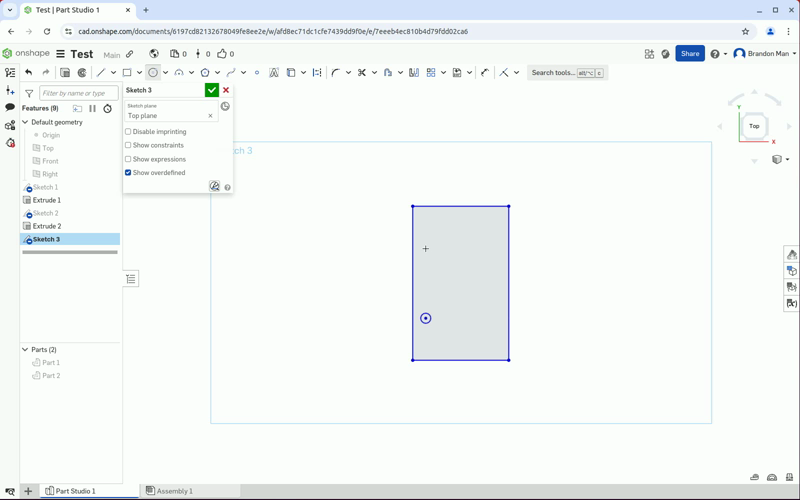
mouse_move(430, 248)
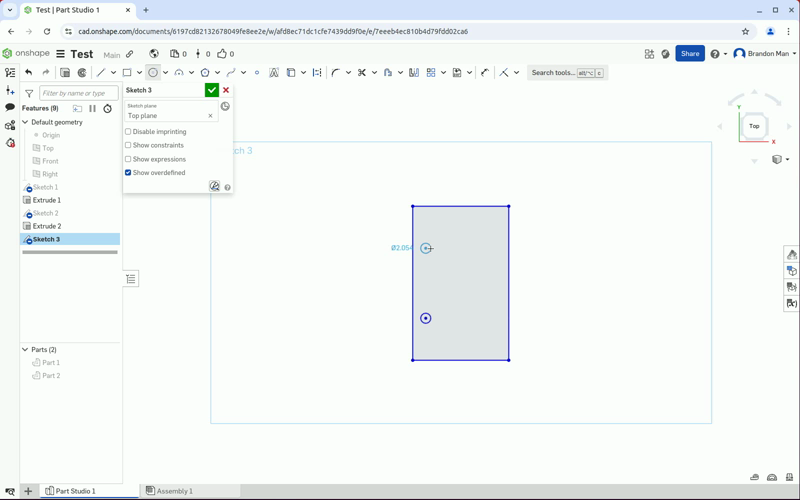
click(430, 248)
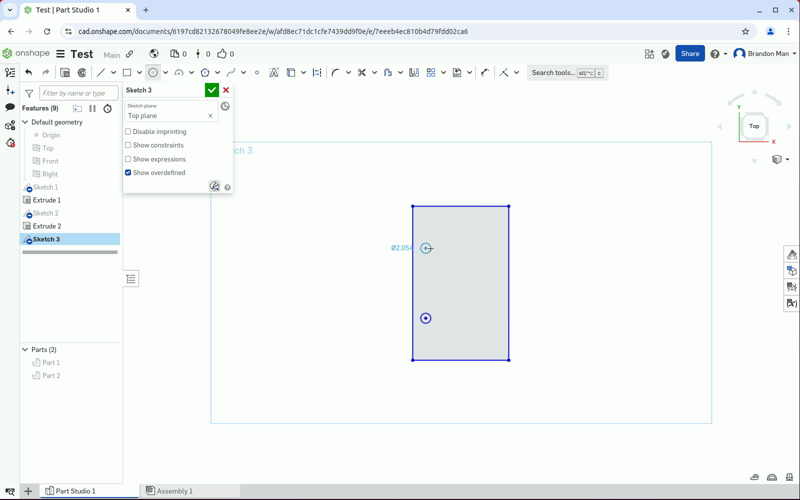
key(esc)
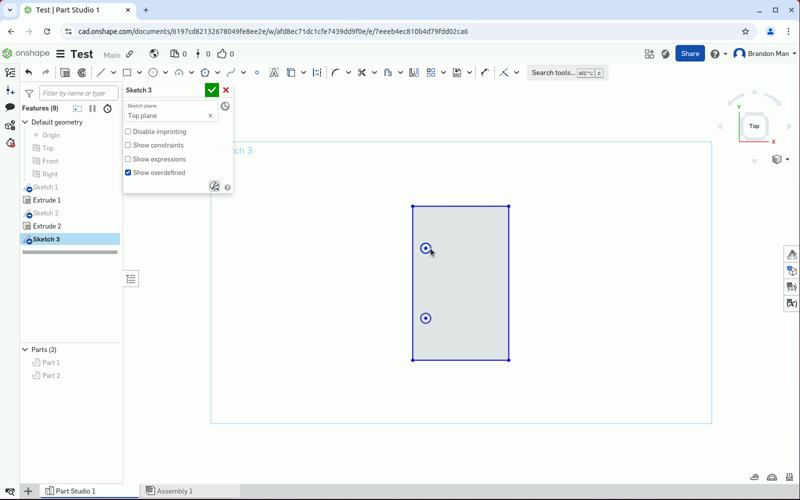
key(c)
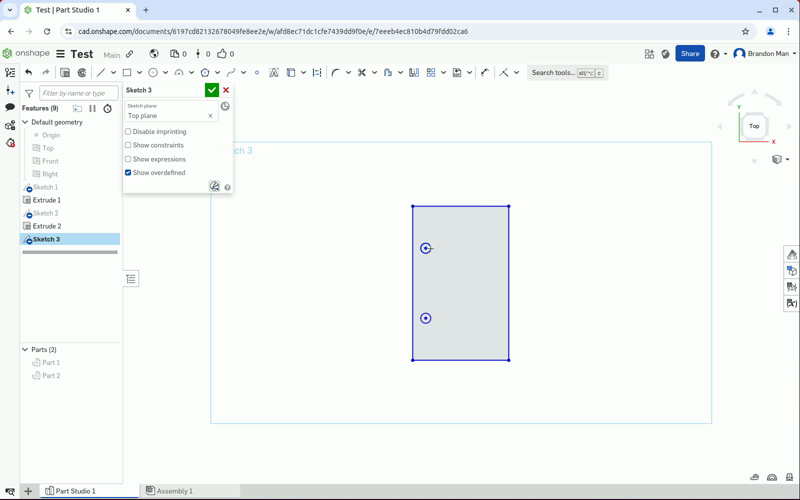
key_down(shift)
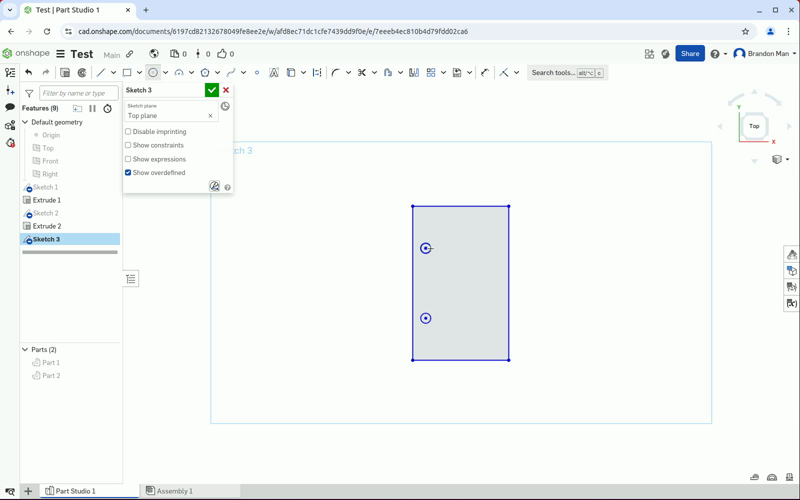
mouse_move(495, 318)
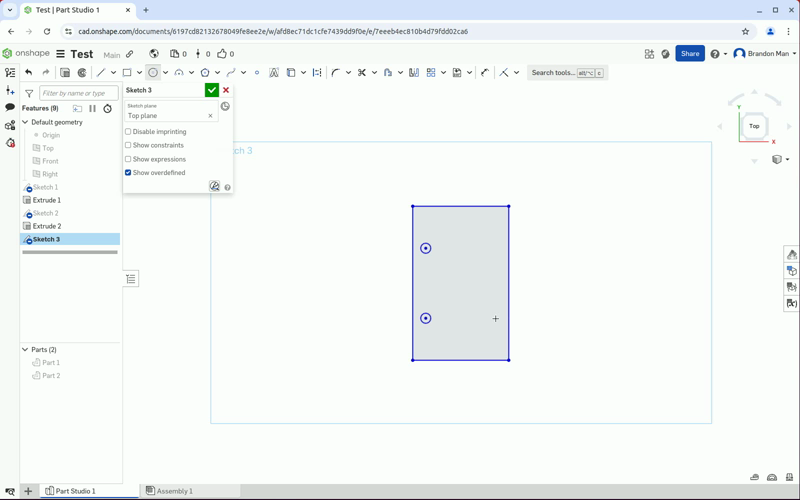
click(495, 318)
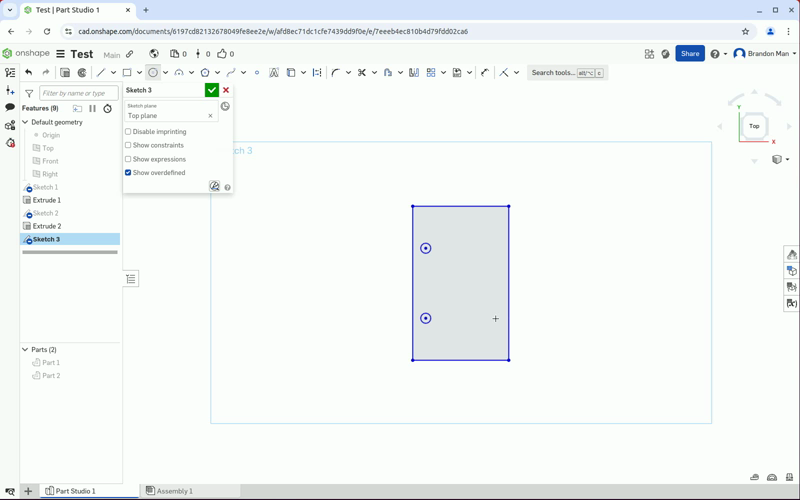
key_up(shift)
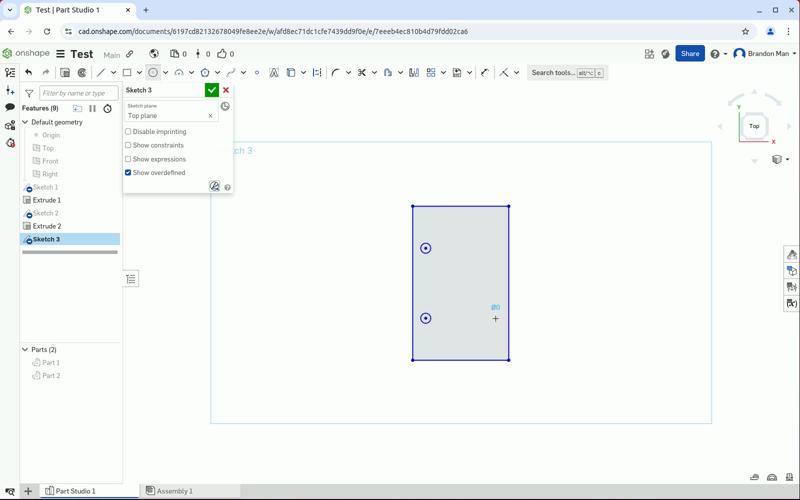
mouse_move(500, 318)
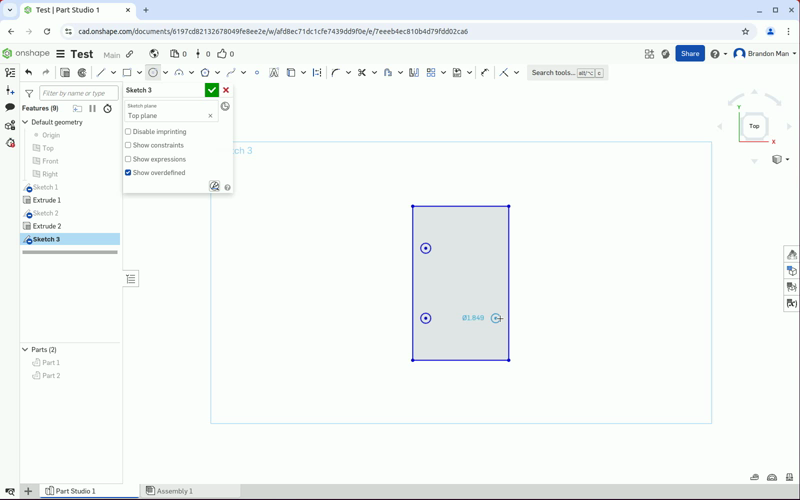
click(500, 318)
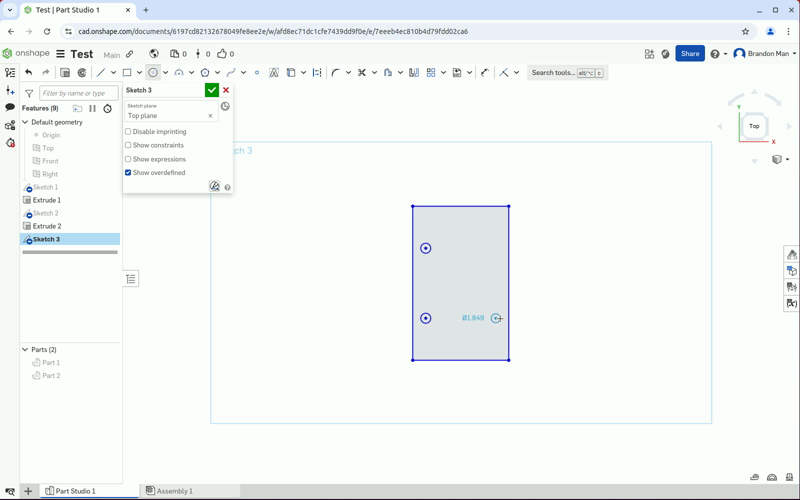
key(esc)
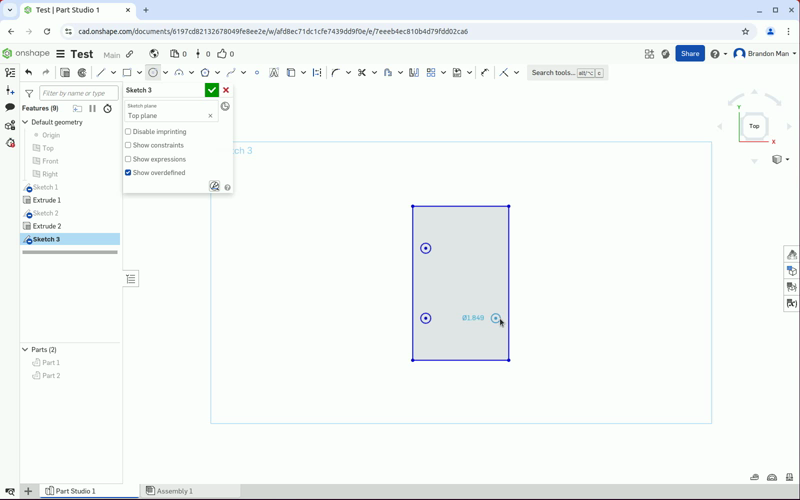
key(c)
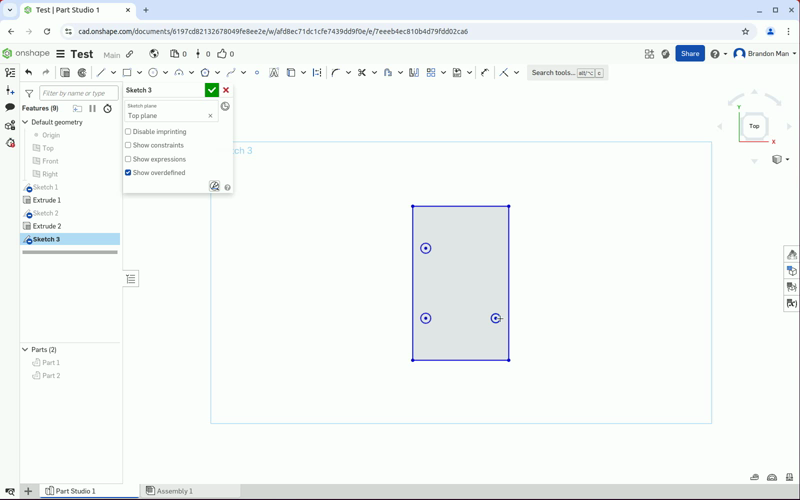
key_down(shift)
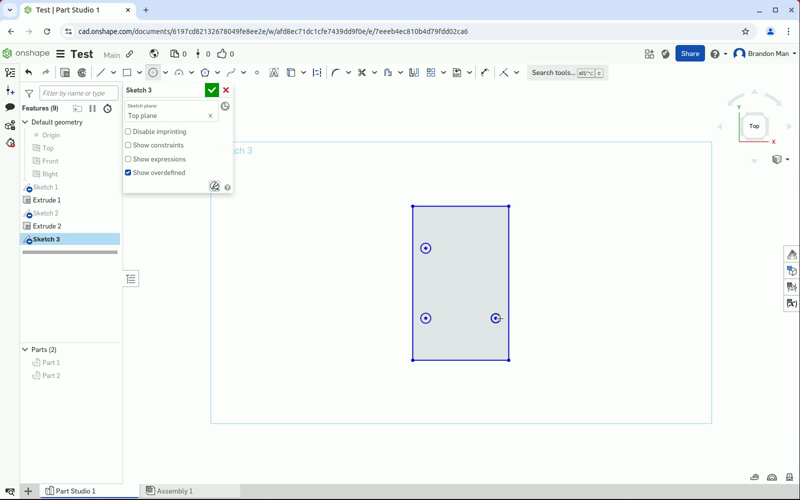
mouse_move(495, 248)
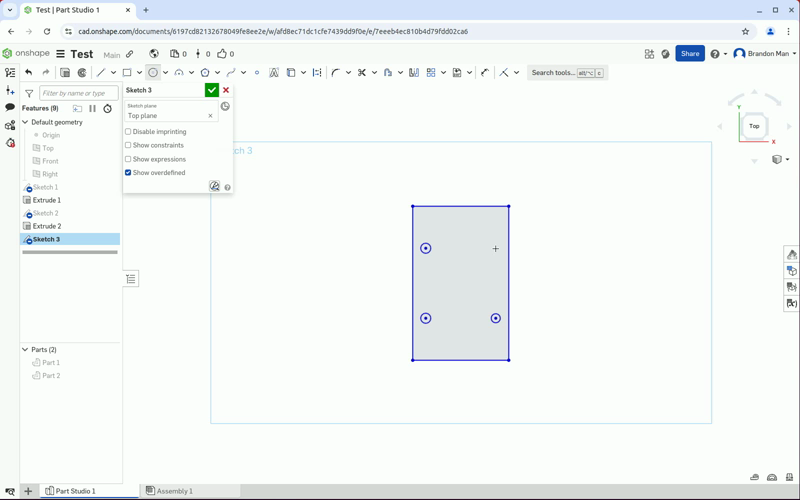
click(495, 248)
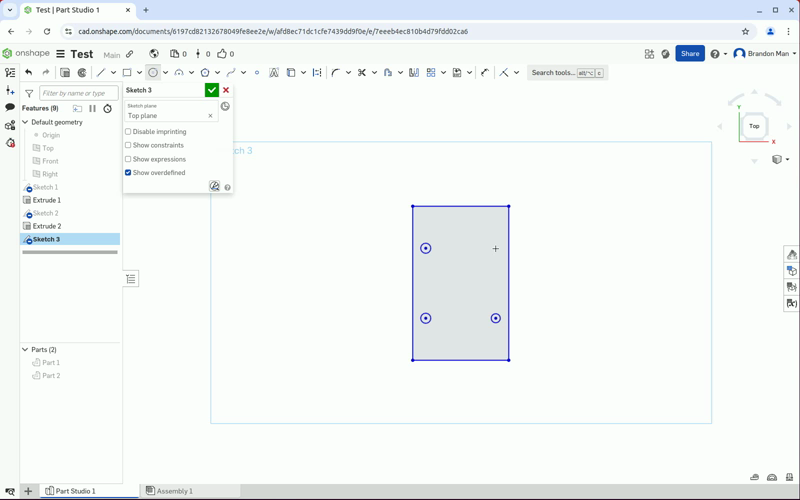
key_up(shift)
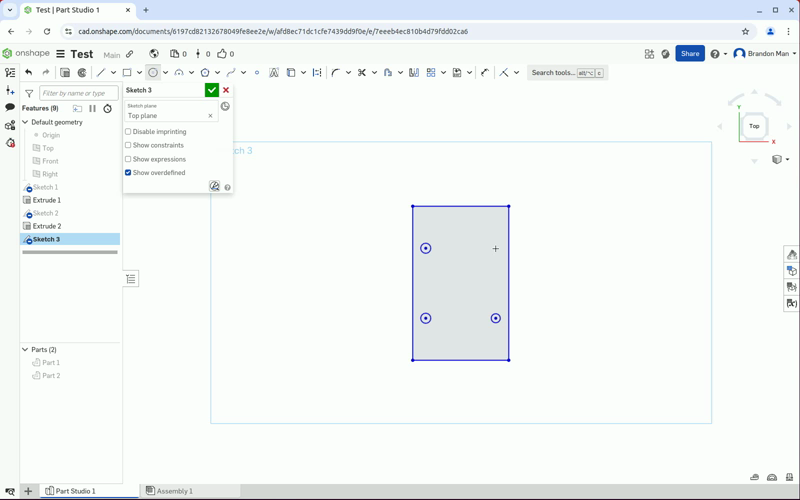
mouse_move(500, 248)
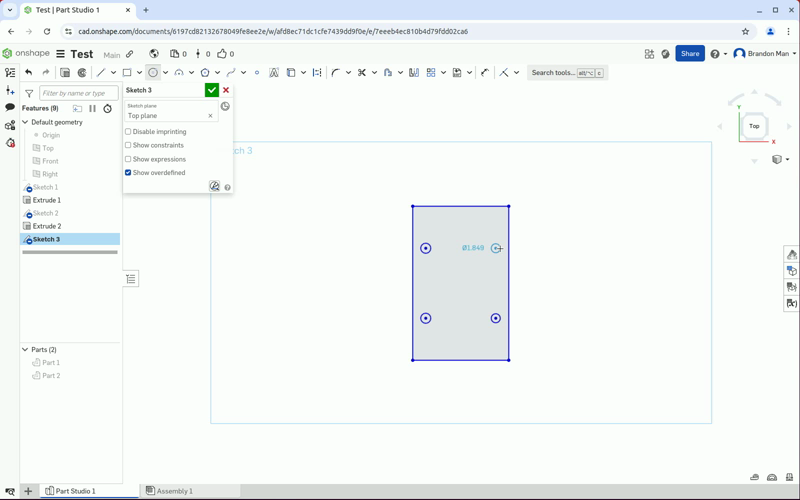
click(500, 248)
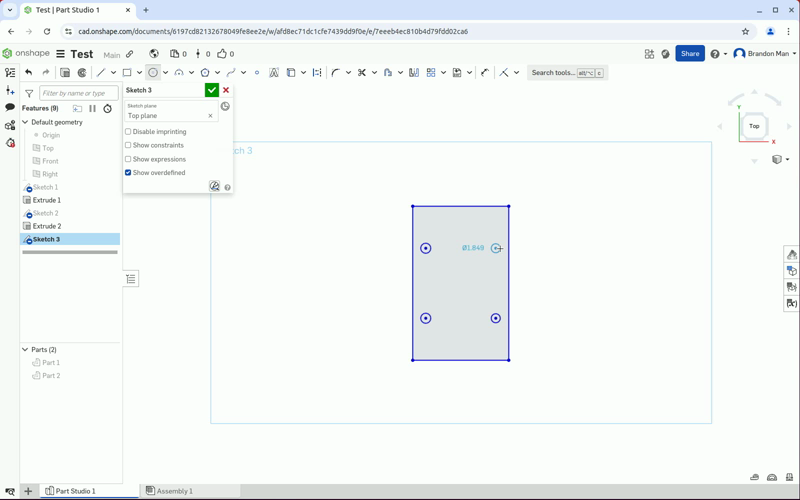
key(esc)
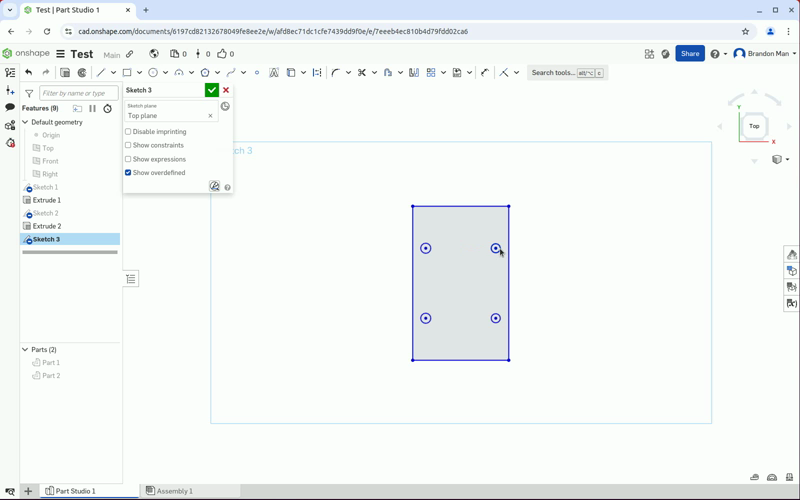
mouse_move(449, 238)
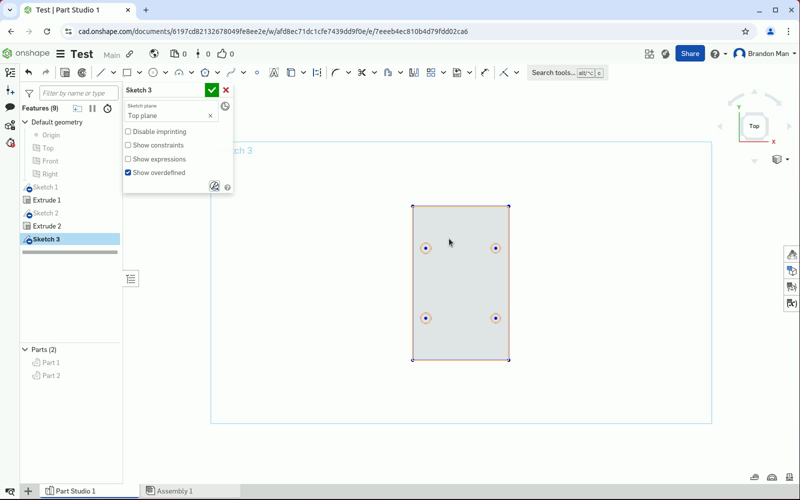
click(449, 238)
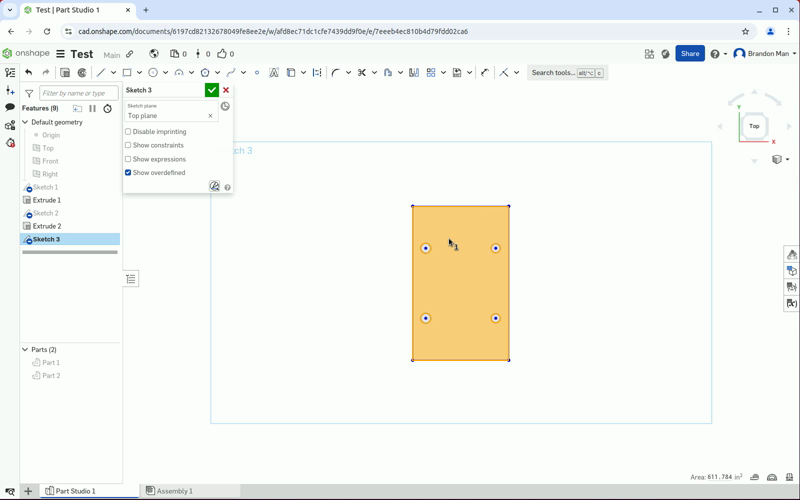
mouse_move(73, 352)
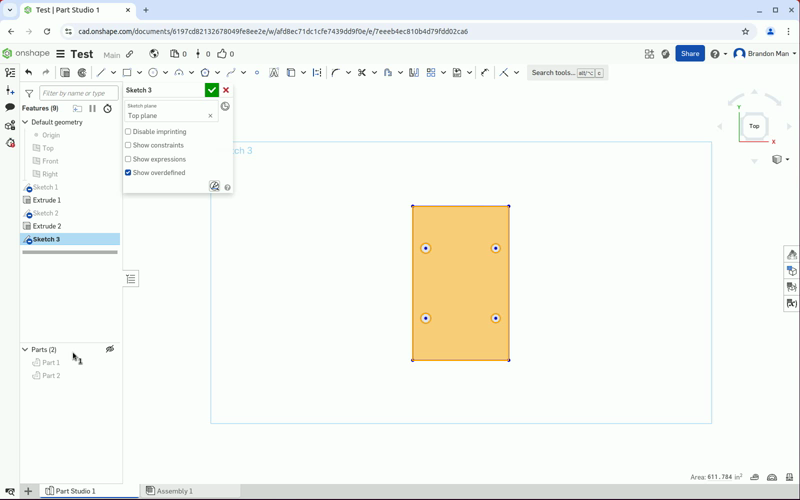
key(shift+y)
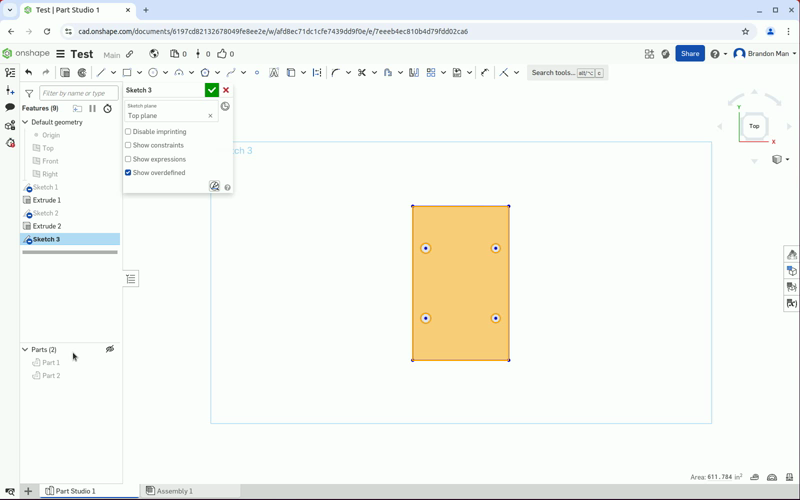
key(shift+e)
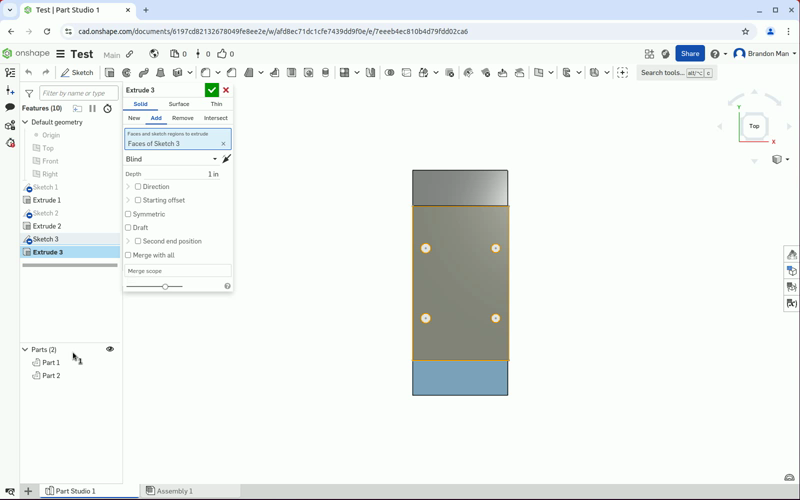
mouse_move(143, 106)
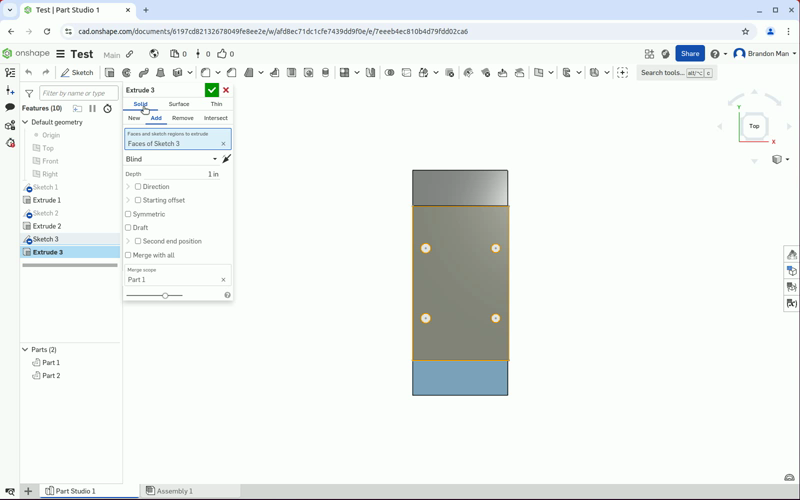
click(143, 106)
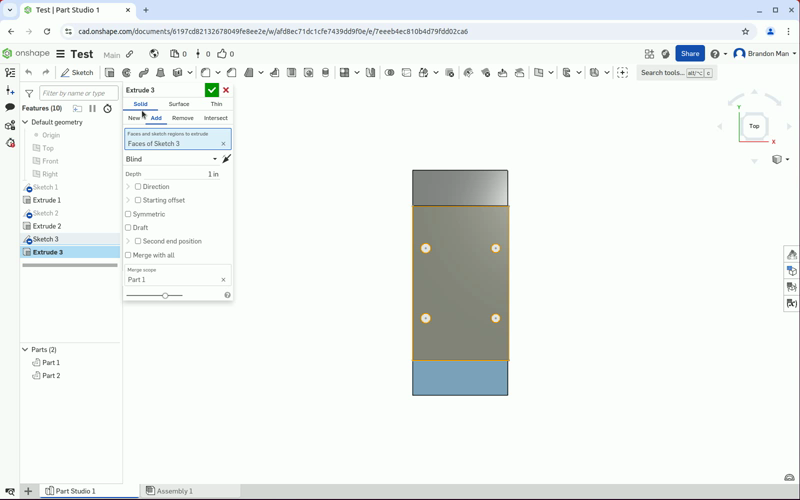
mouse_move(137, 120)
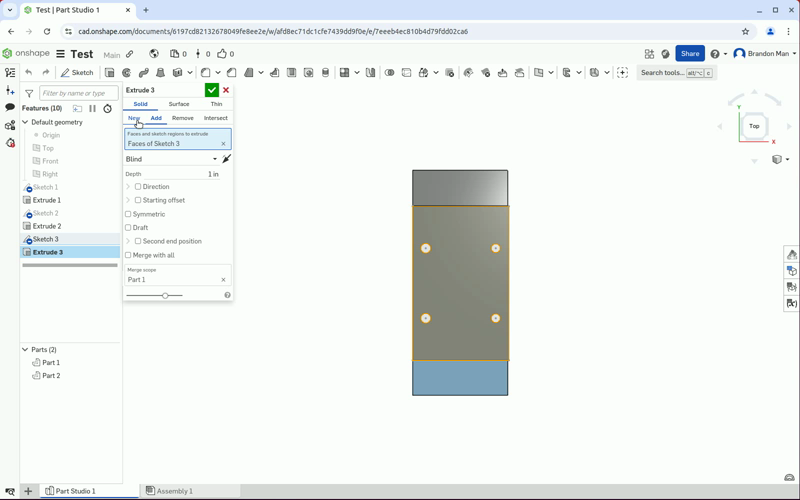
click(137, 120)
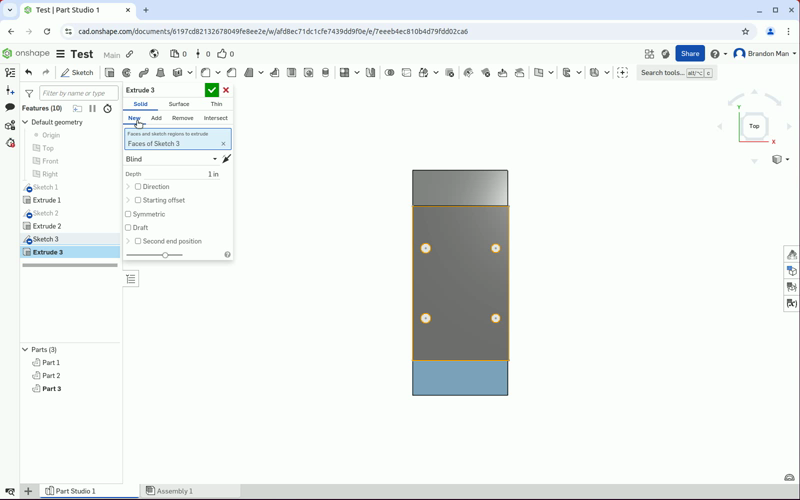
key(tab, 4)
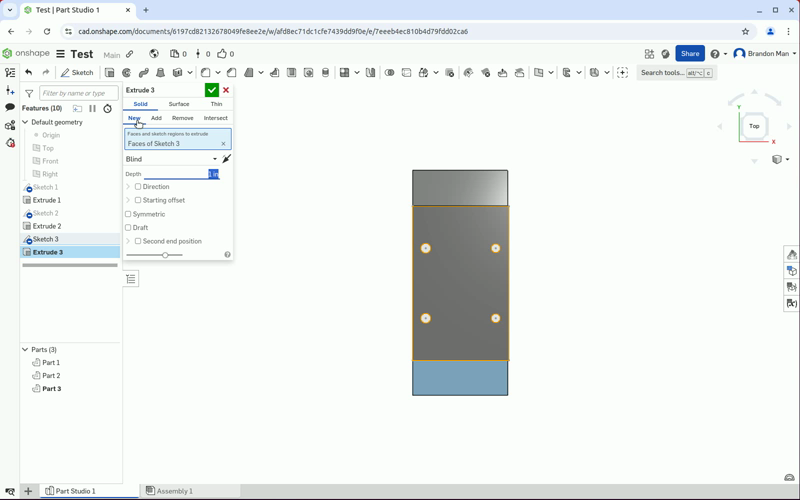
text(20.22)
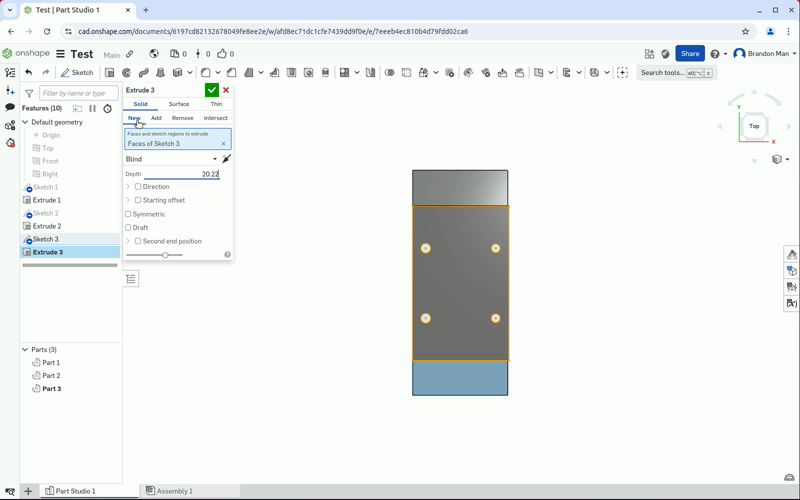
key(enter)
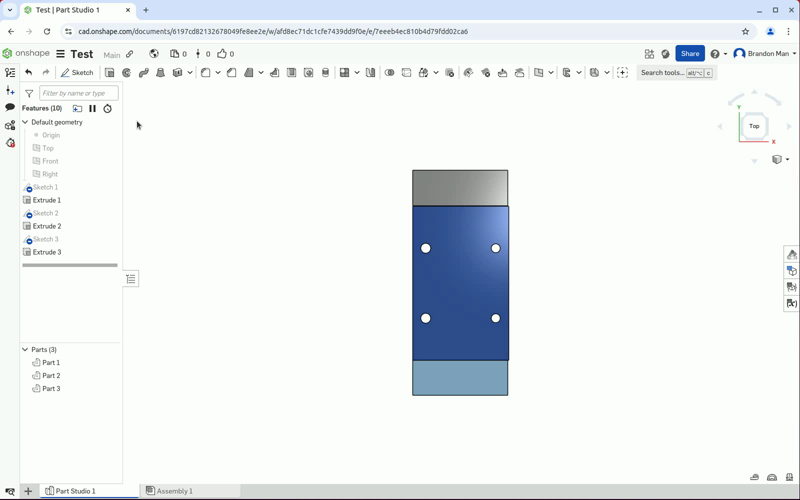
key(shift+h)
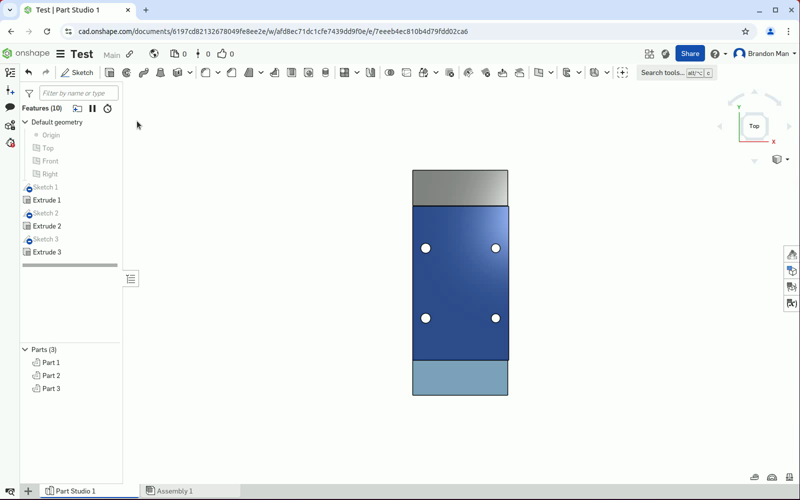
key(shift+h)
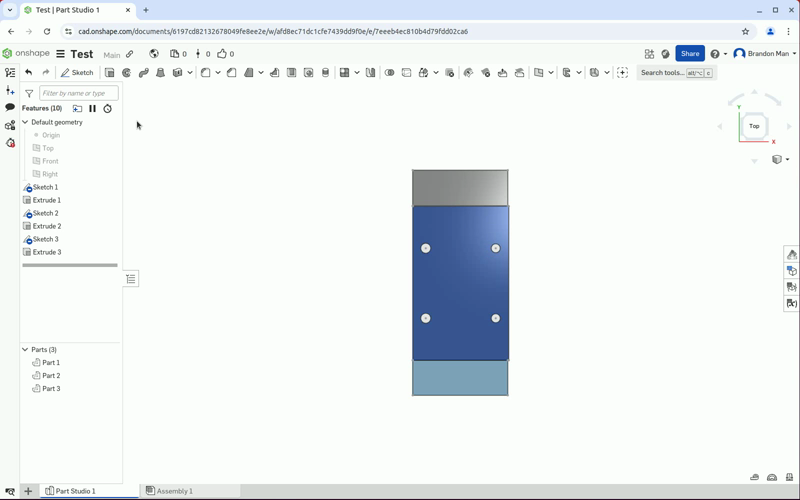
key(shift+7)
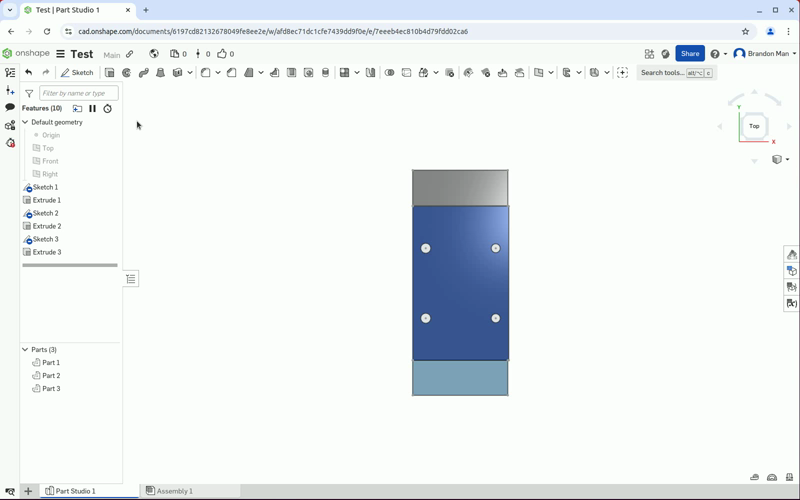
key(up, 3)
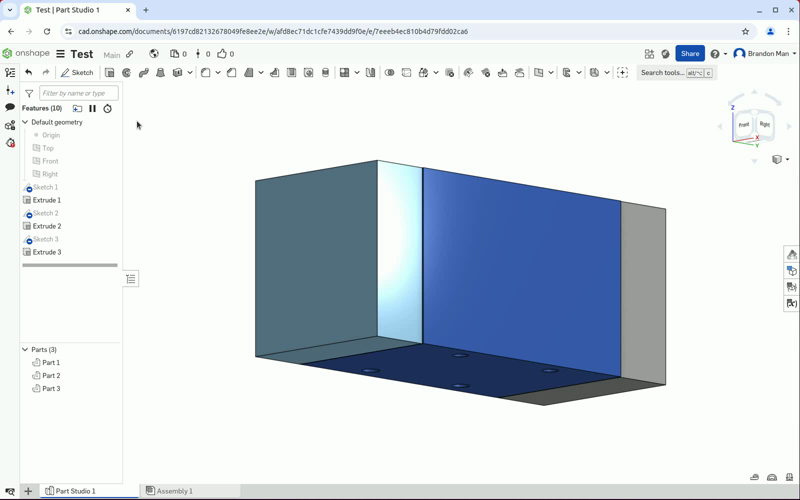
key(left, 3)
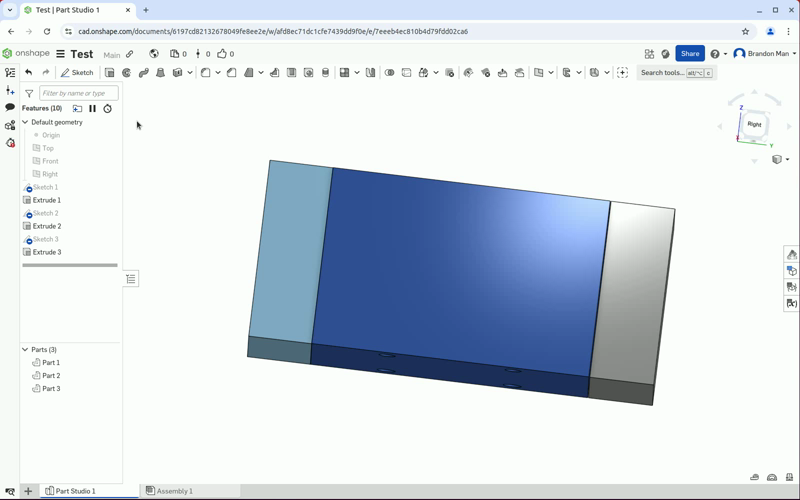
key(right, 3)
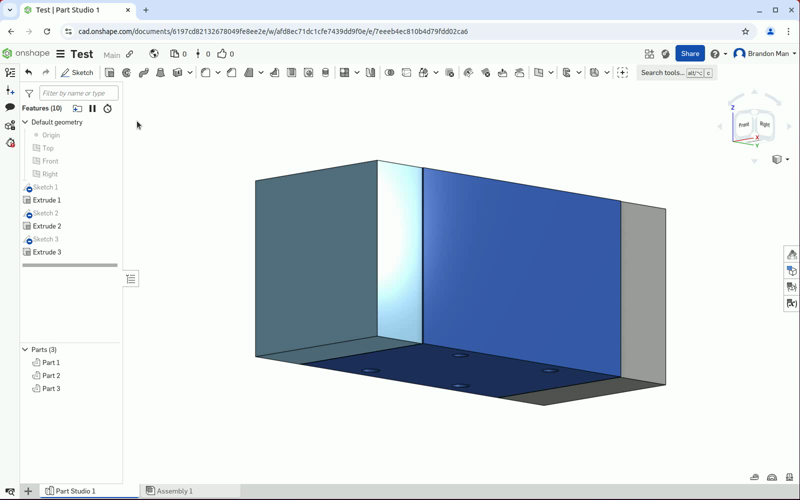
key(down, 3)
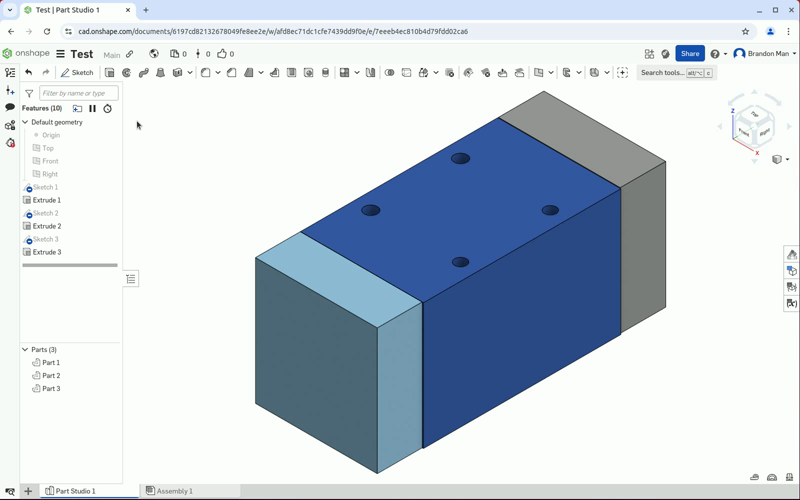
mouse_move(73, 189)
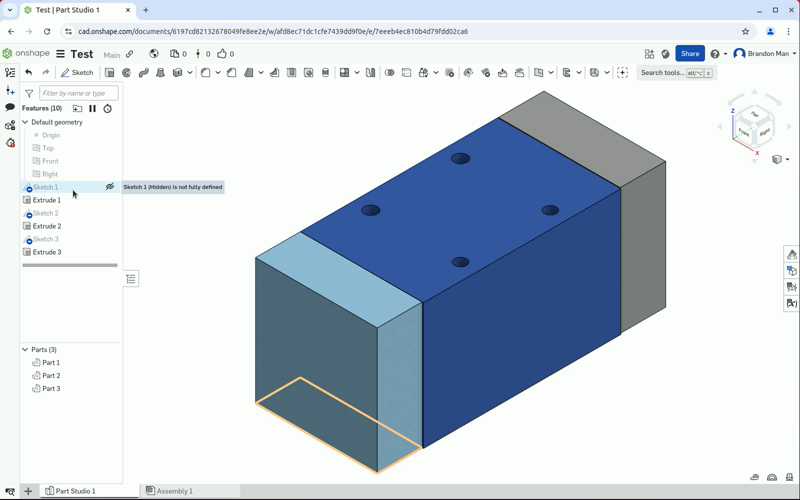
click(73, 189)